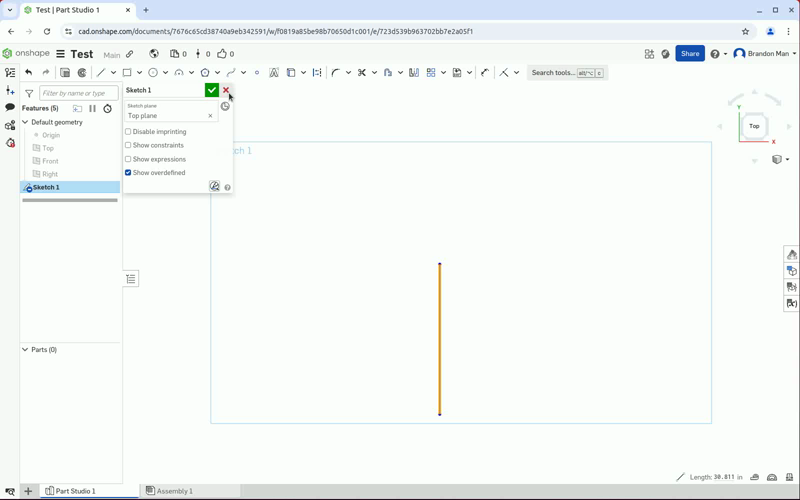
key(shift+h)
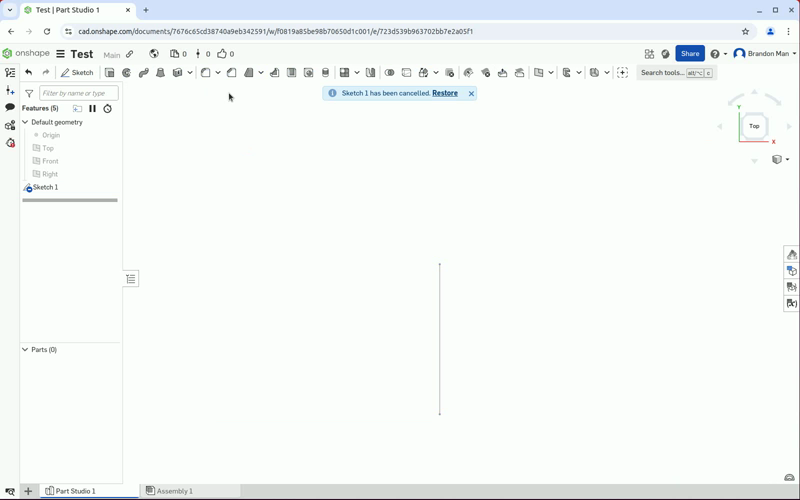
key(shift+s)
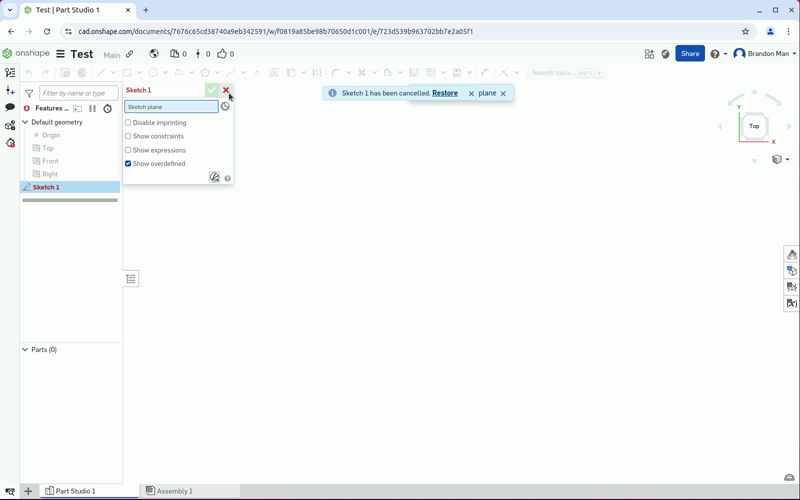
mouse_move(73, 150)
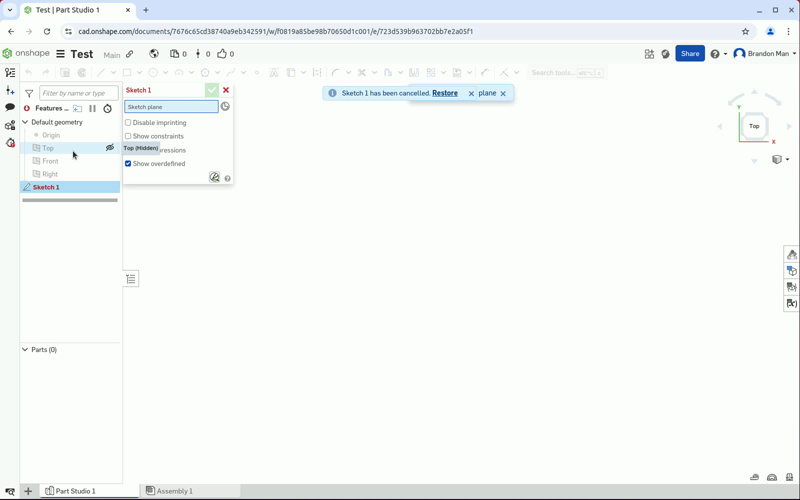
click(73, 150)
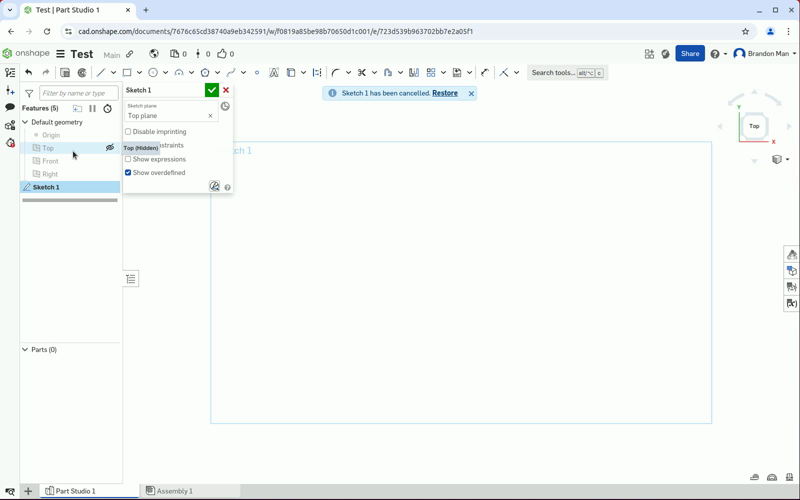
mouse_move(73, 352)
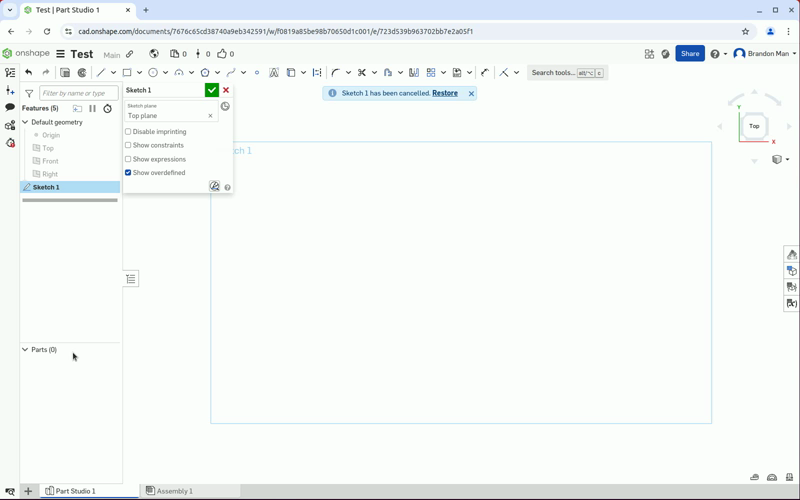
key(y)
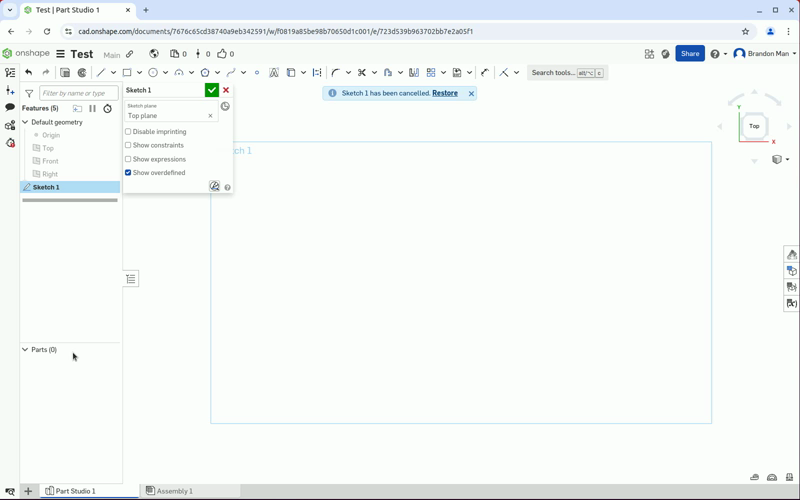
key(l)
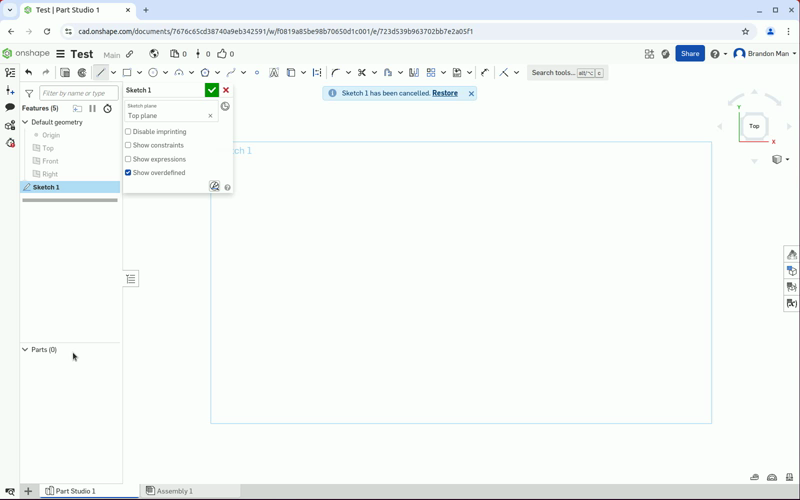
key_down(shift)
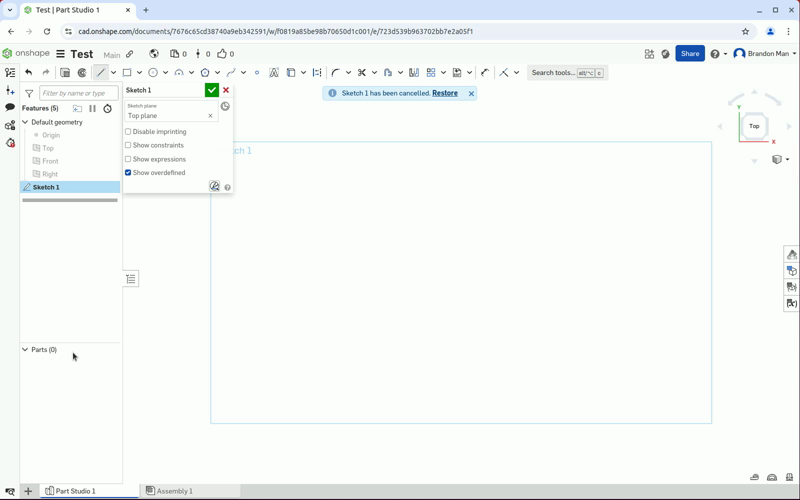
mouse_move(352, 368)
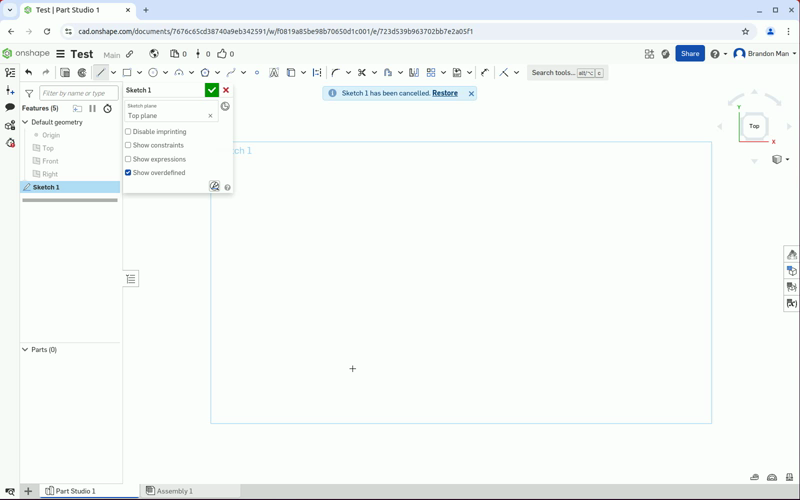
click(352, 368)
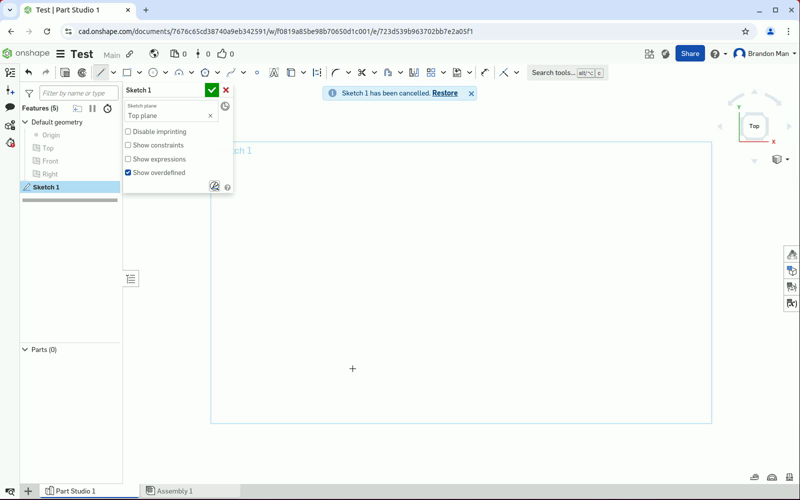
key_up(shift)
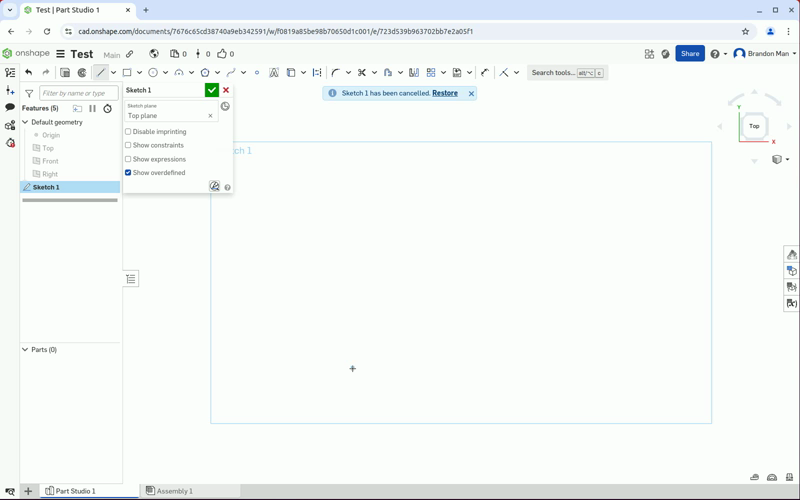
key_down(shift)
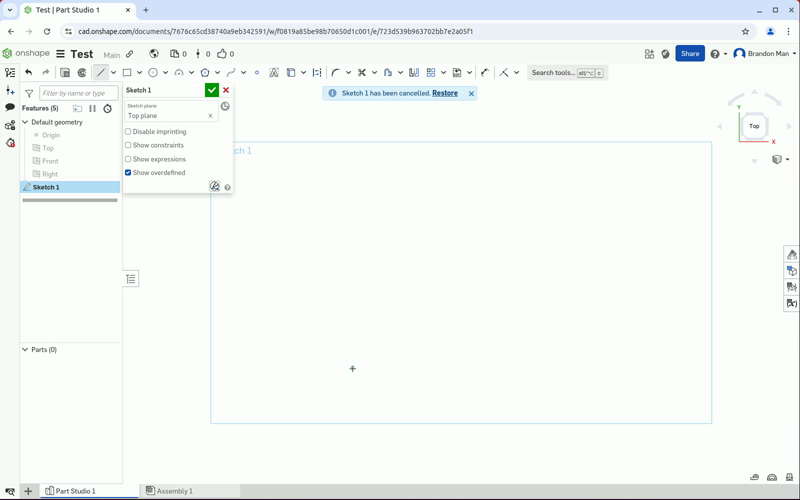
mouse_move(566, 368)
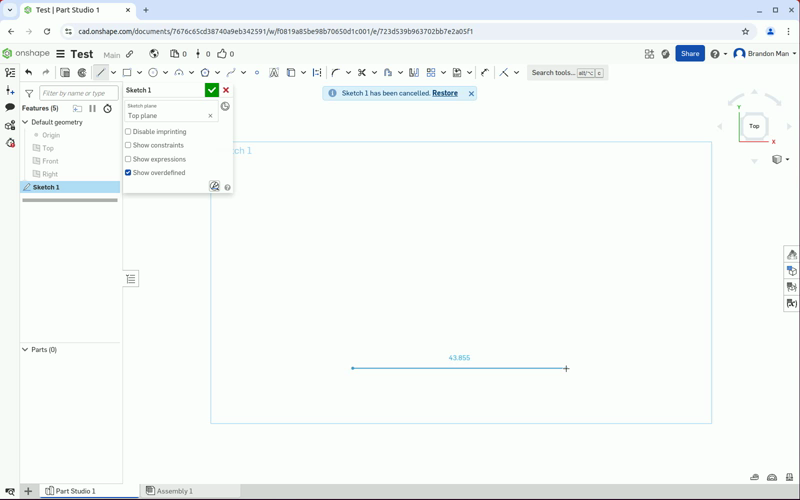
click(566, 368)
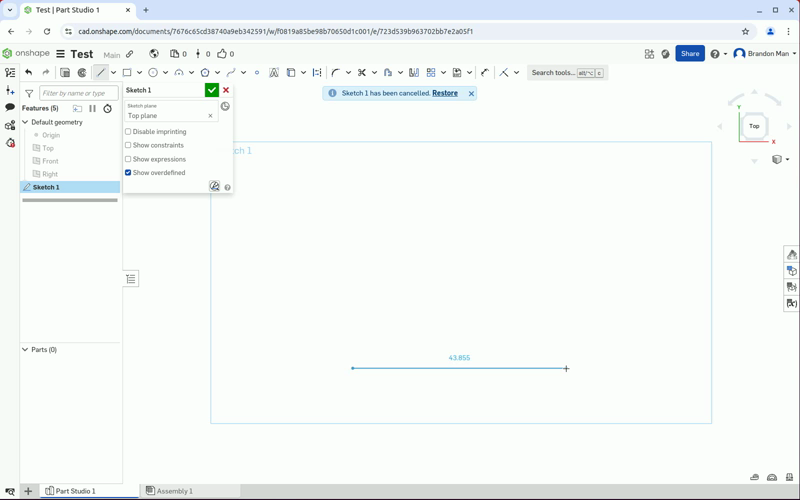
key_up(shift)
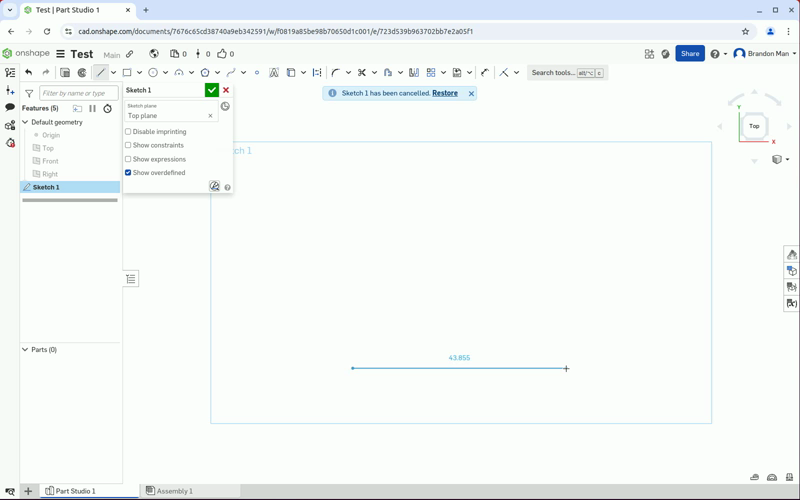
key_down(shift)
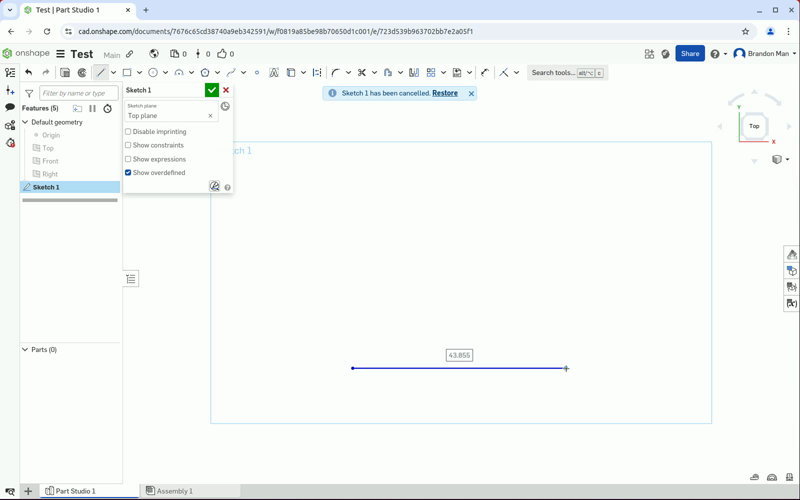
mouse_move(566, 197)
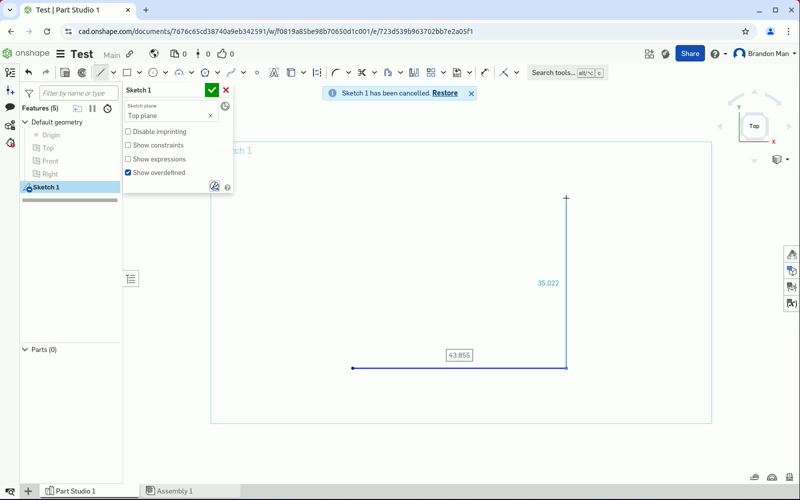
click(566, 197)
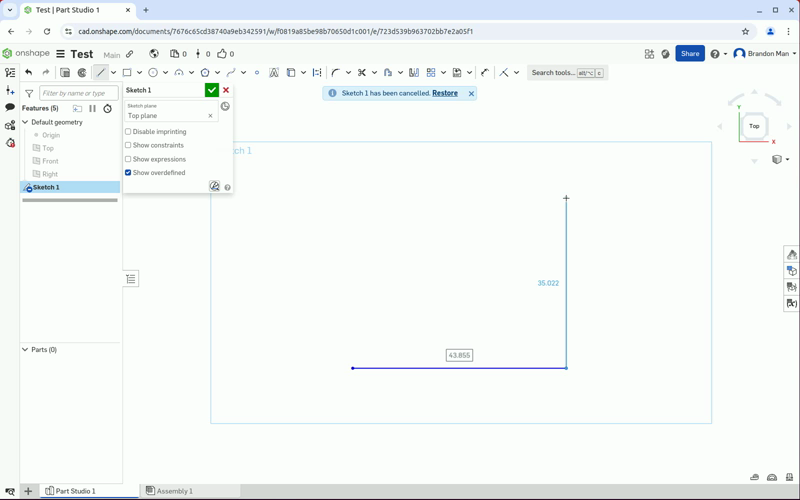
key_up(shift)
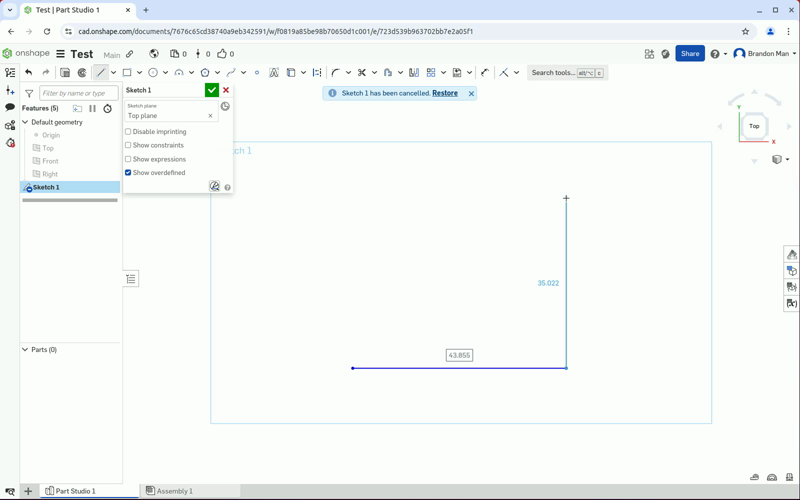
key_down(shift)
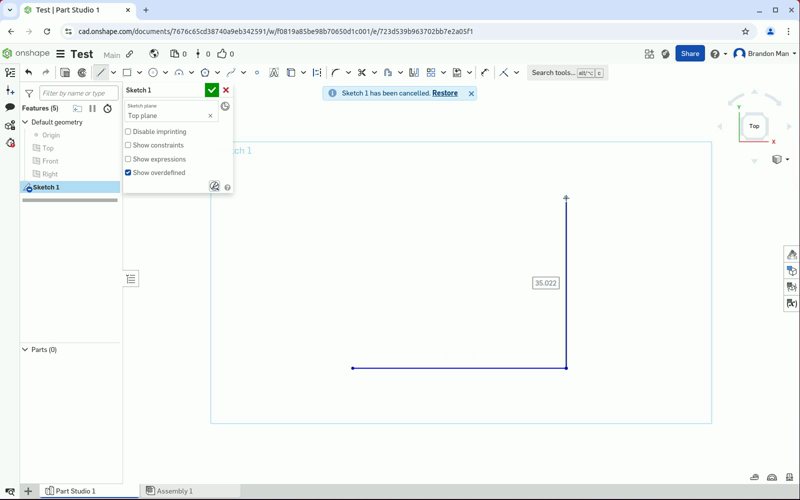
mouse_move(352, 197)
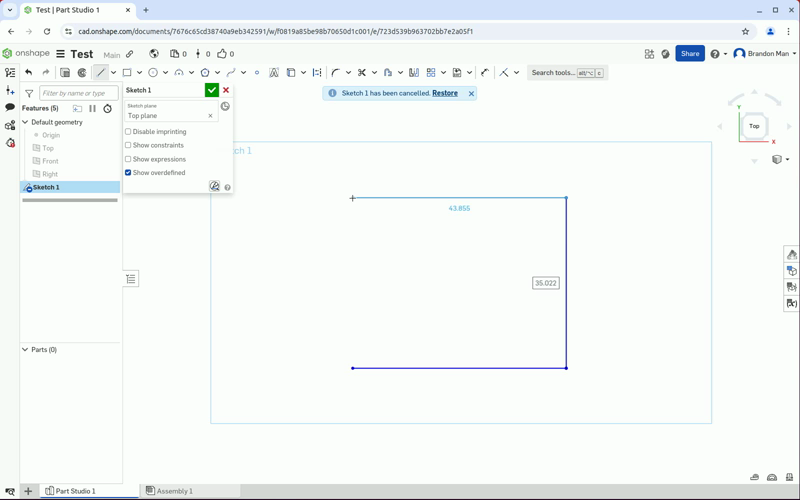
click(352, 197)
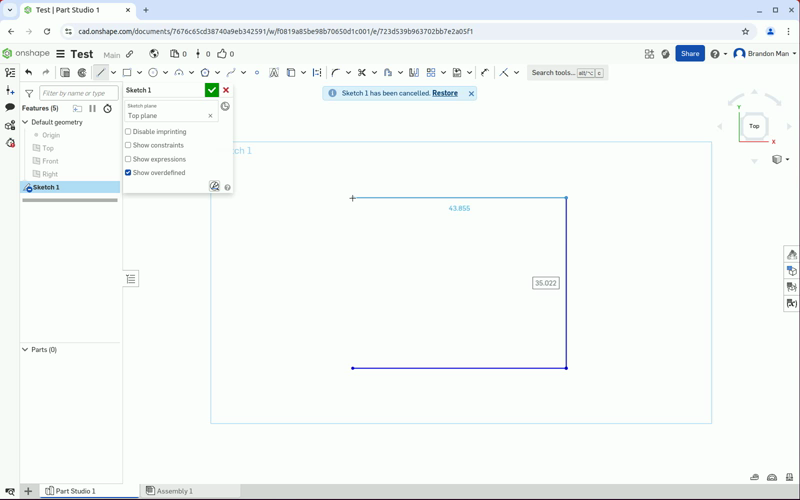
key_up(shift)
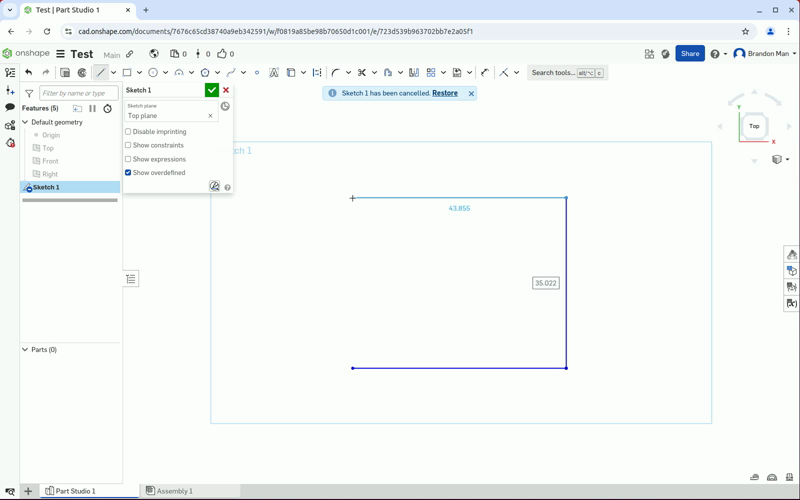
key_down(shift)
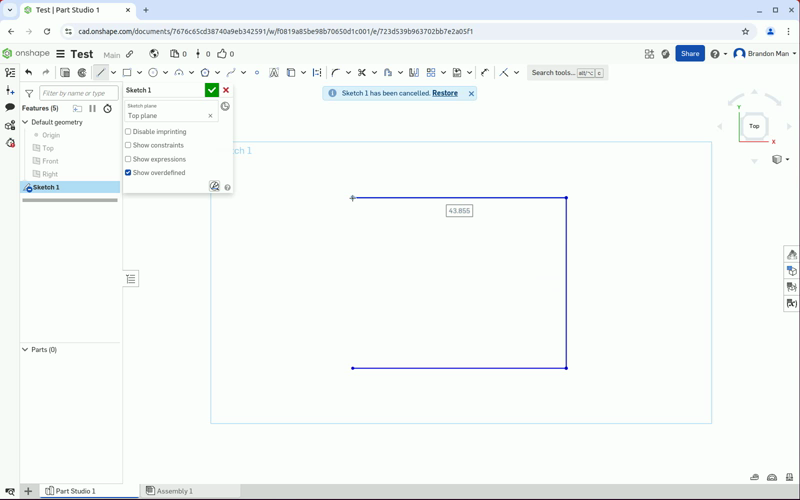
mouse_move(352, 368)
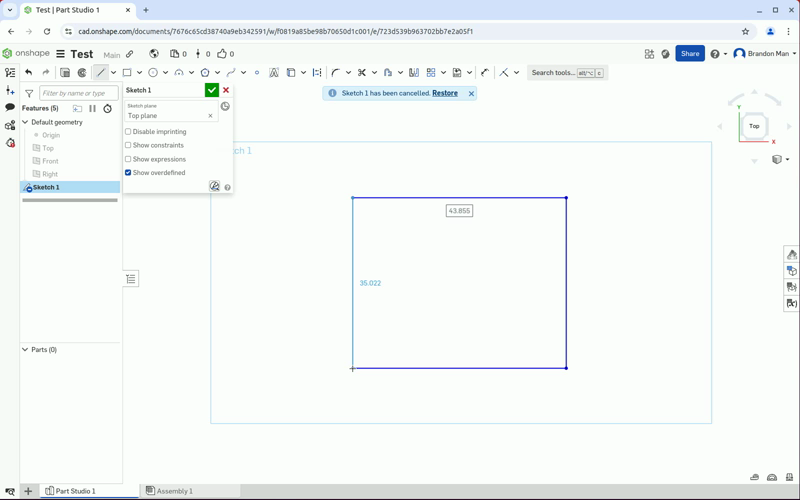
key_up(shift)
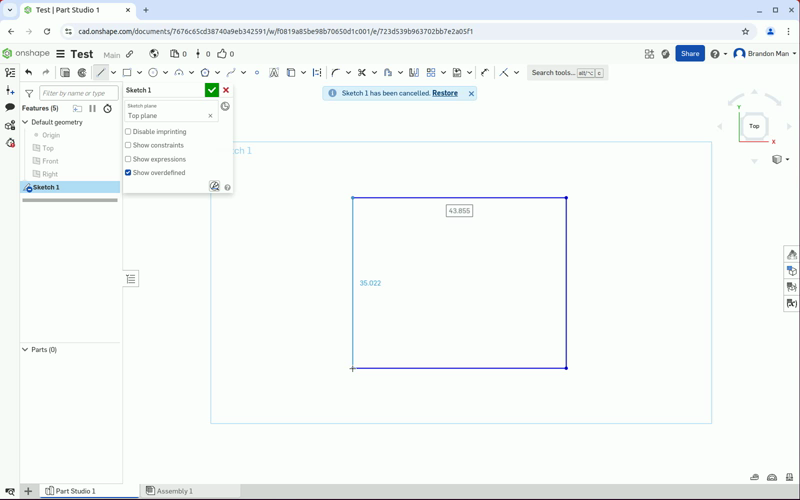
click(352, 368)
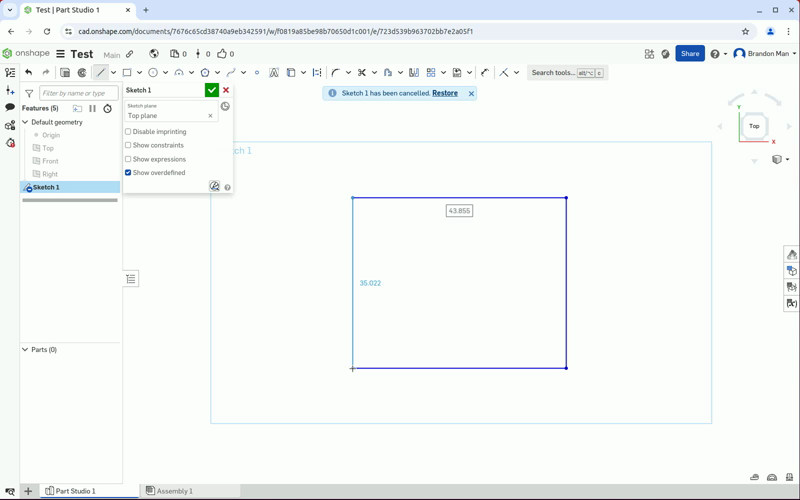
key(esc)
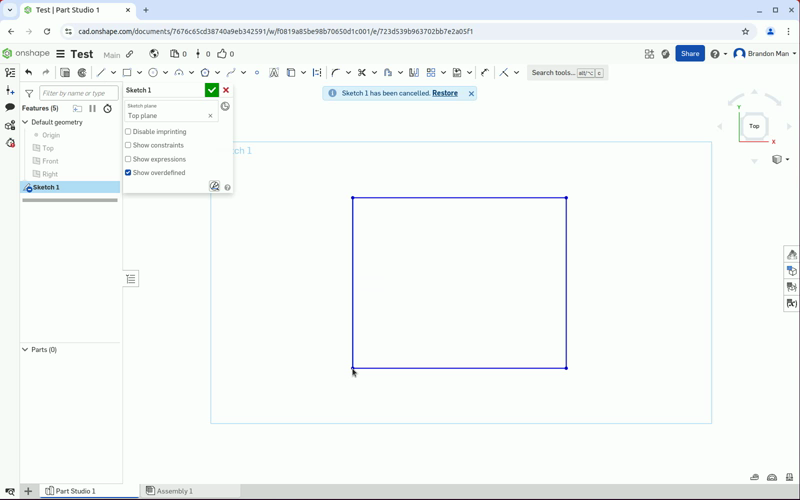
mouse_move(469, 255)
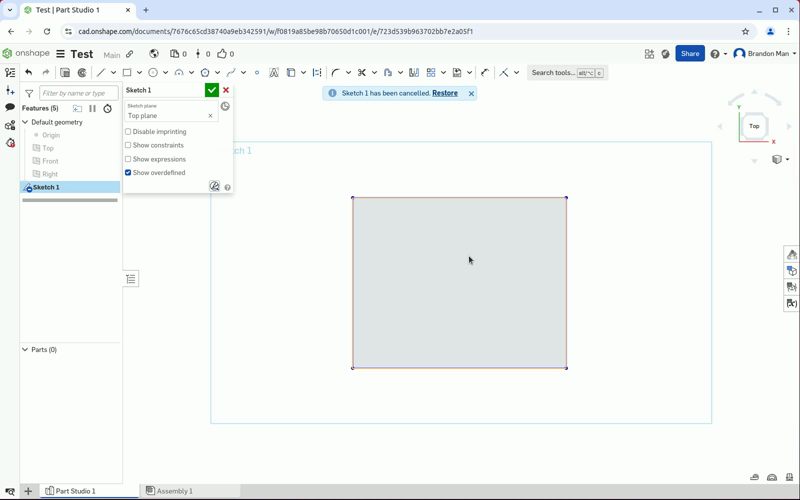
click(469, 255)
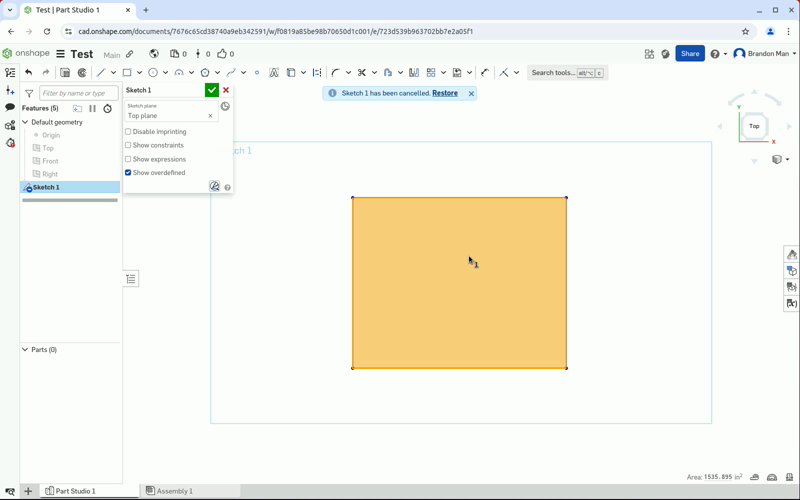
mouse_move(73, 352)
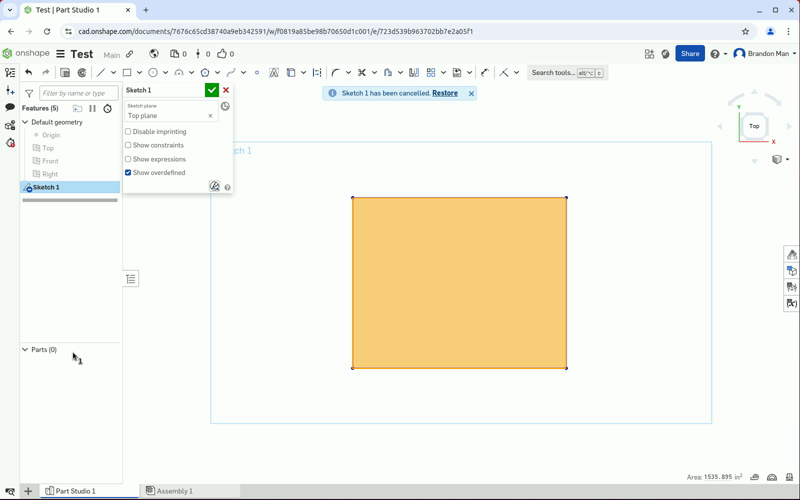
key(shift+y)
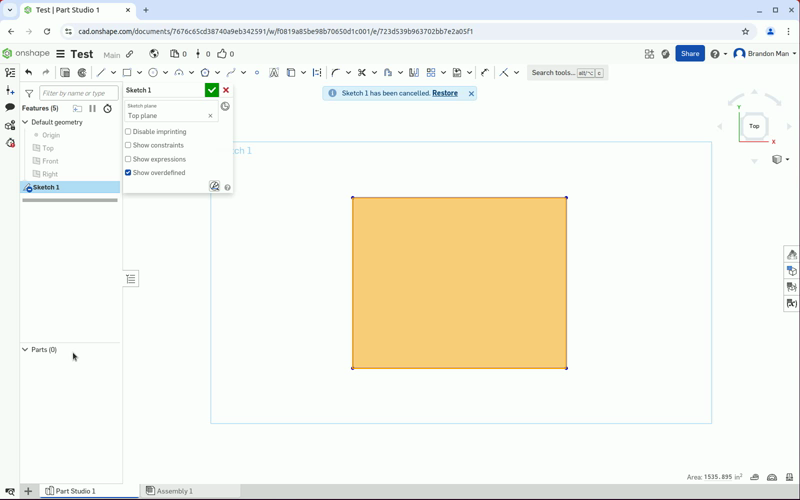
key(shift+e)
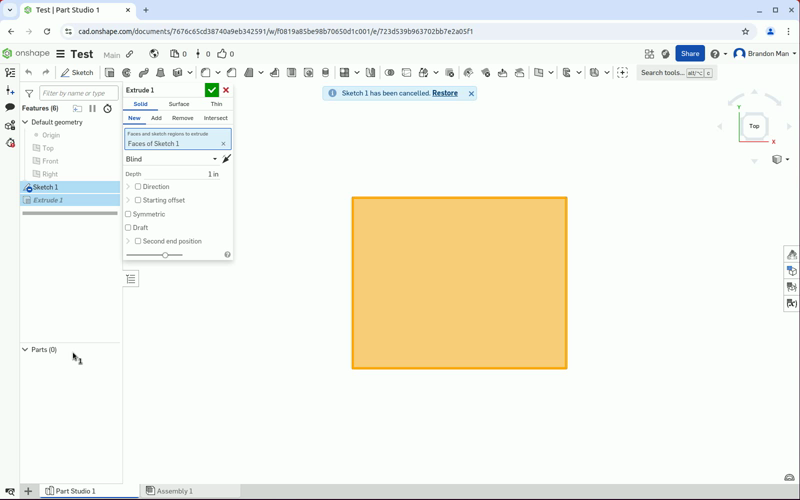
mouse_move(143, 106)
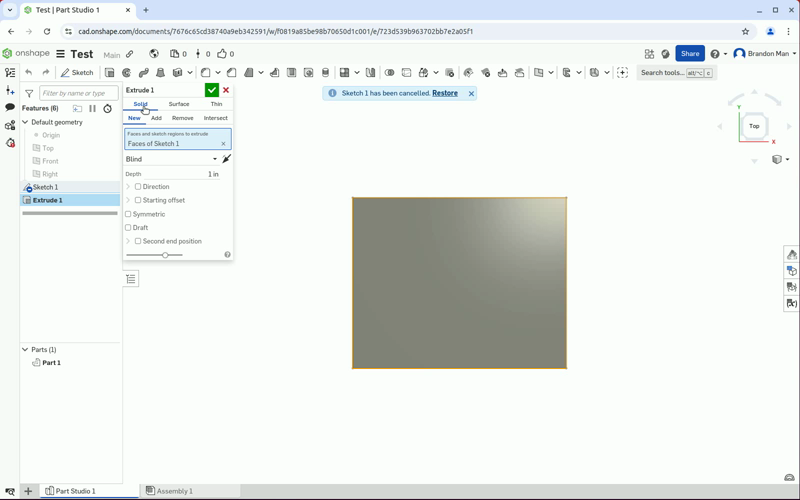
click(143, 106)
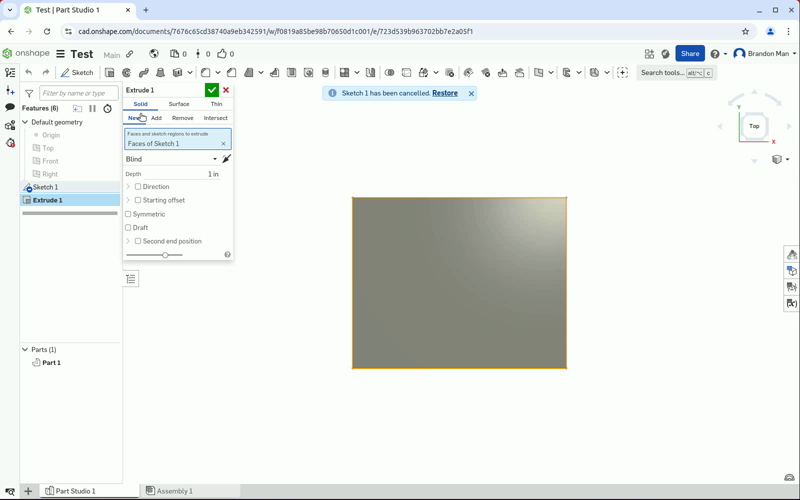
mouse_move(137, 120)
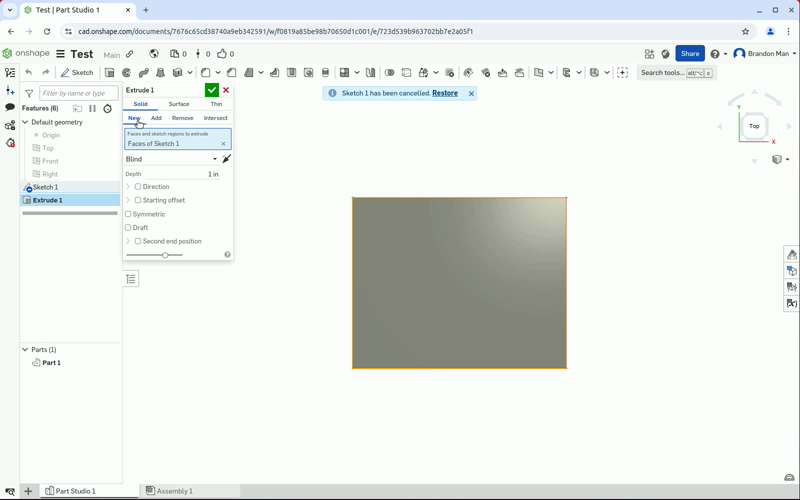
click(137, 120)
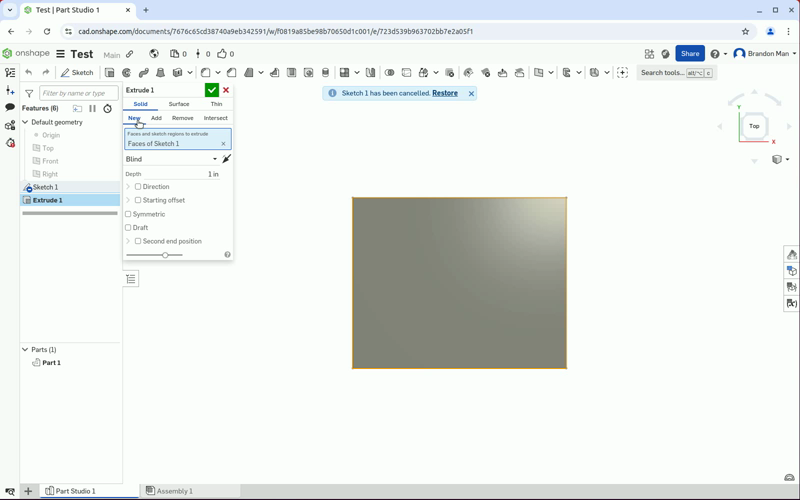
key(tab, 4)
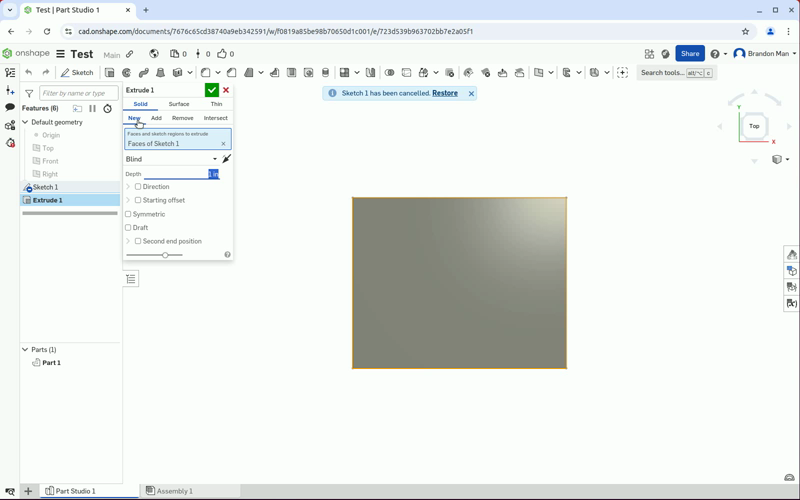
text(0.722)
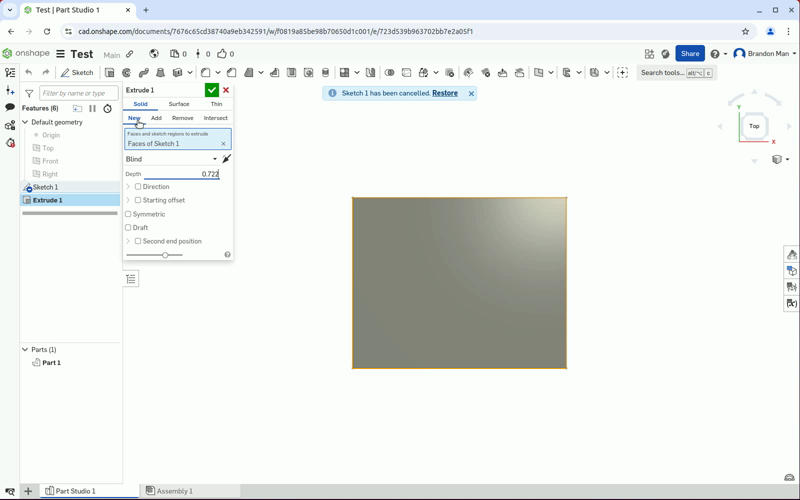
key(enter)
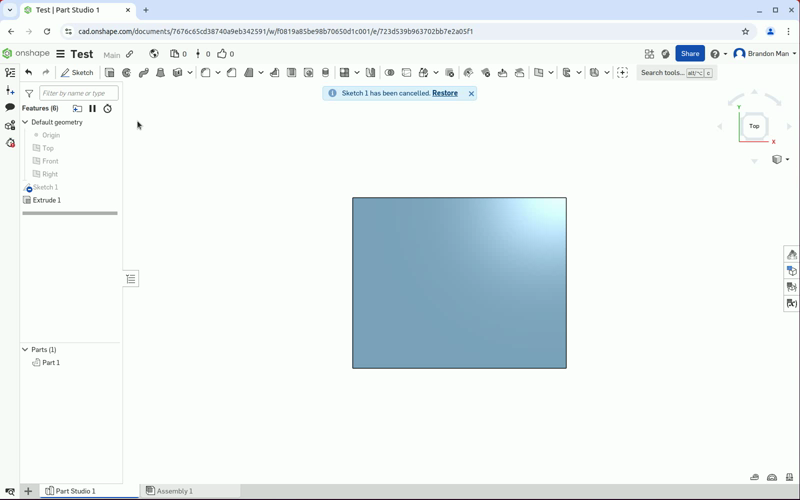
key(shift+h)
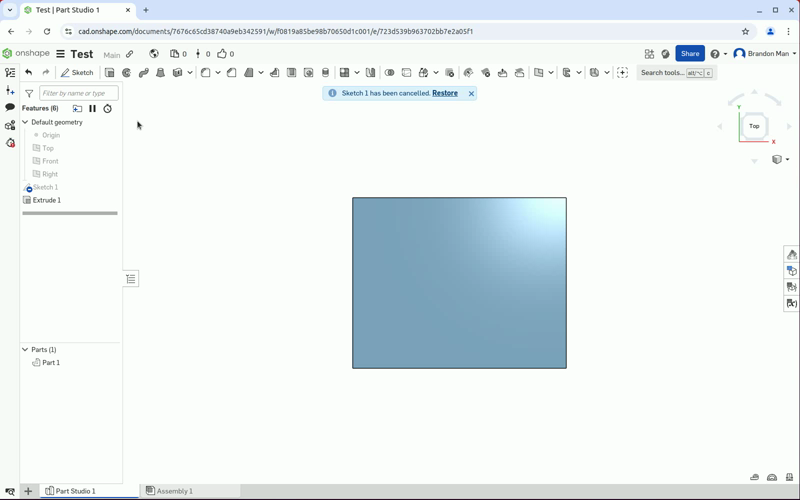
key(shift+h)
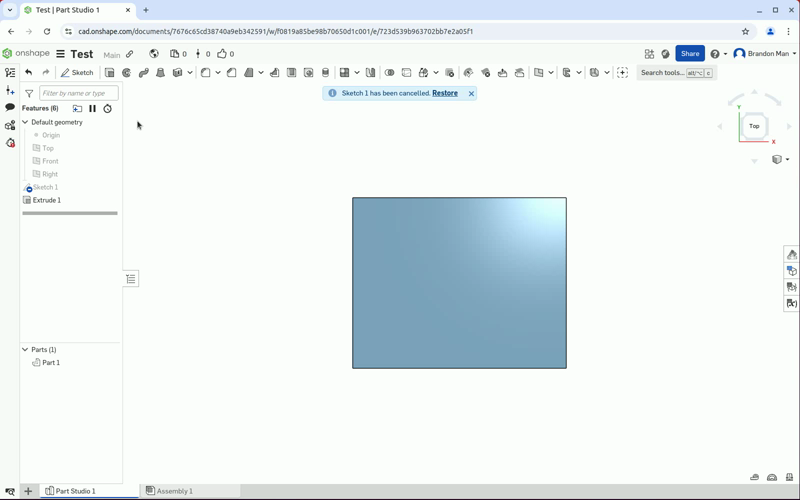
mouse_move(73, 189)
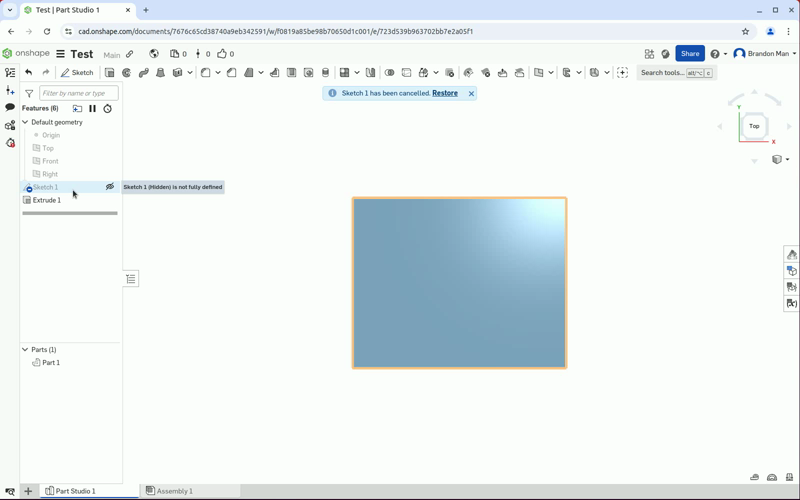
click(73, 189)
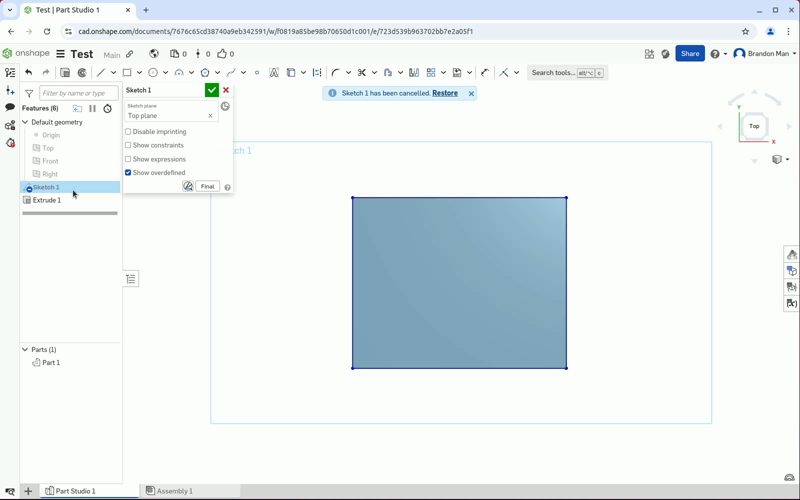
mouse_move(229, 92)
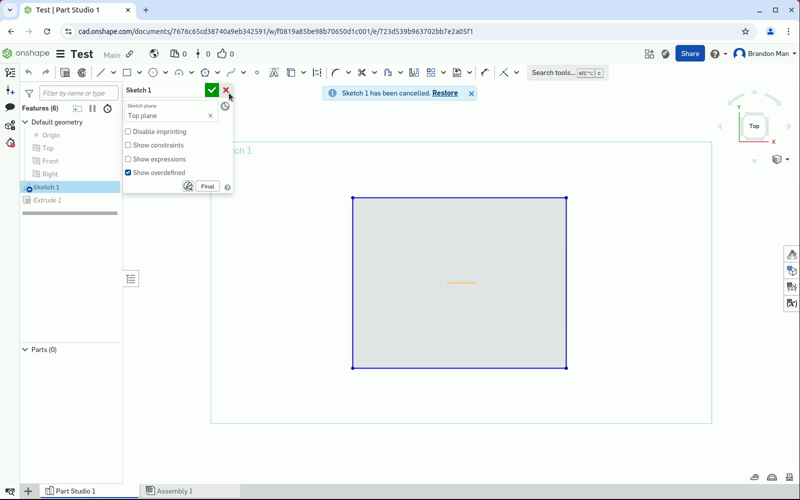
click(229, 92)
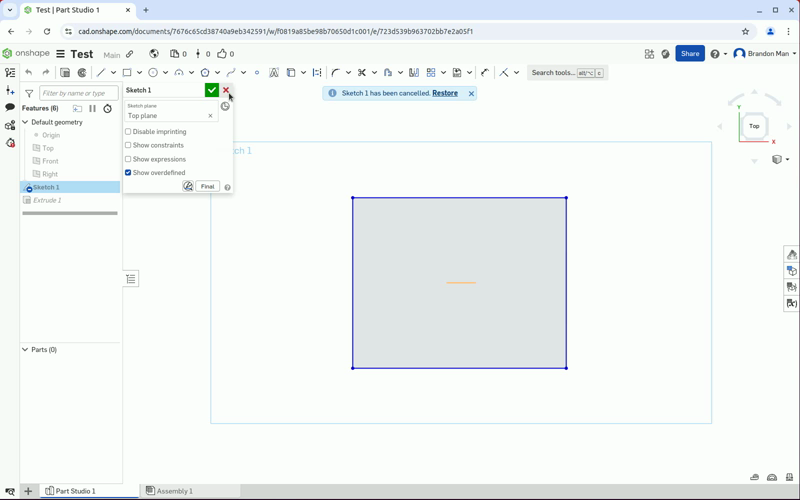
key(shift+s)
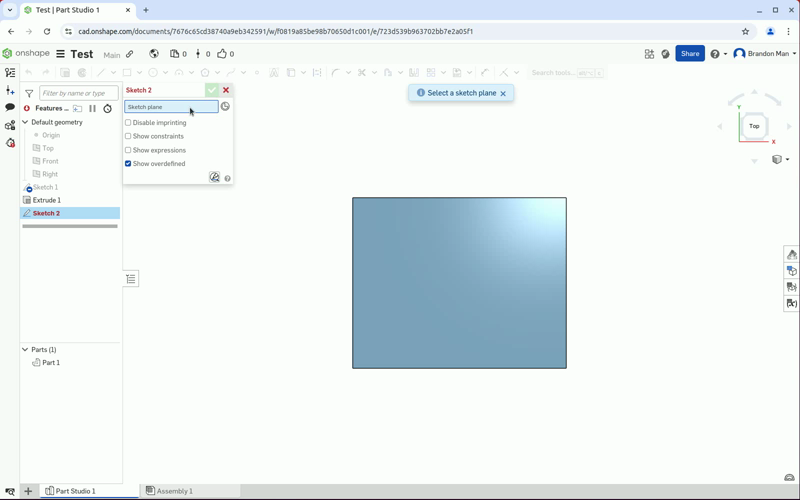
mouse_move(73, 150)
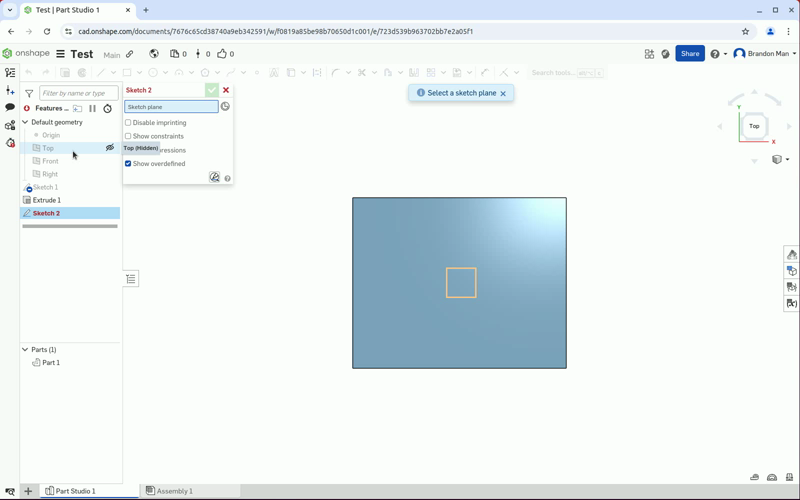
click(73, 150)
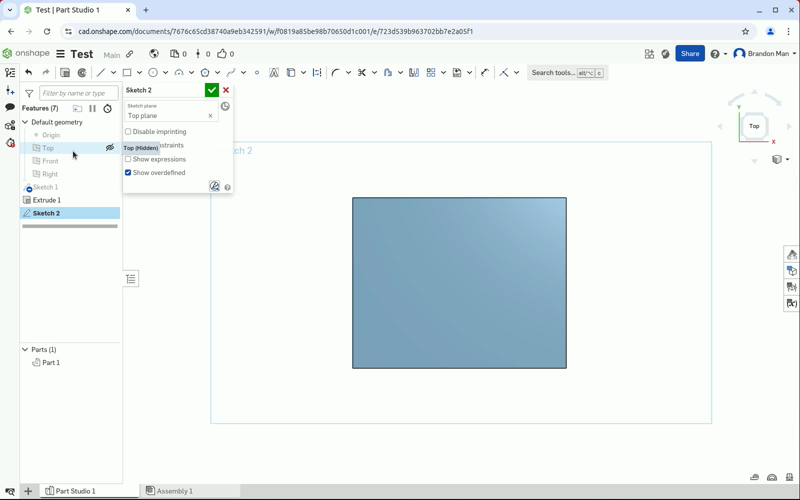
mouse_move(73, 352)
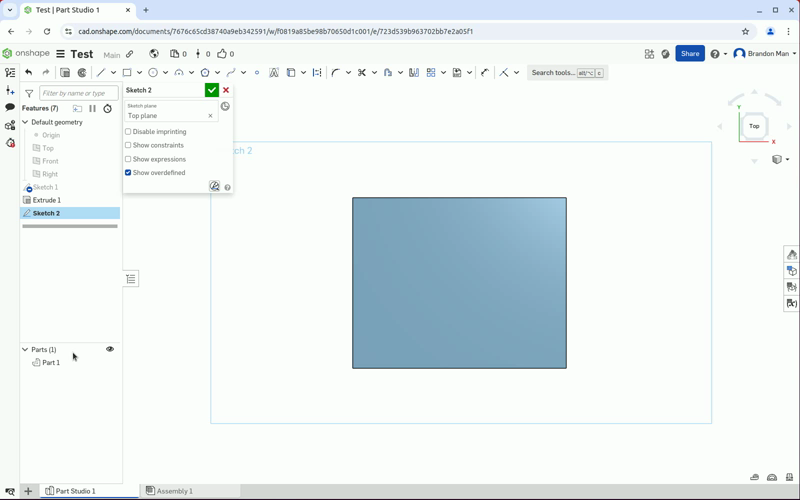
key(y)
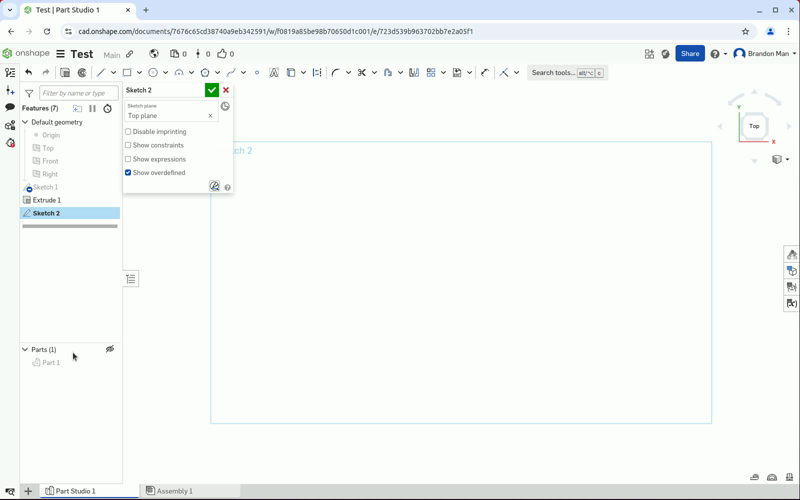
key(l)
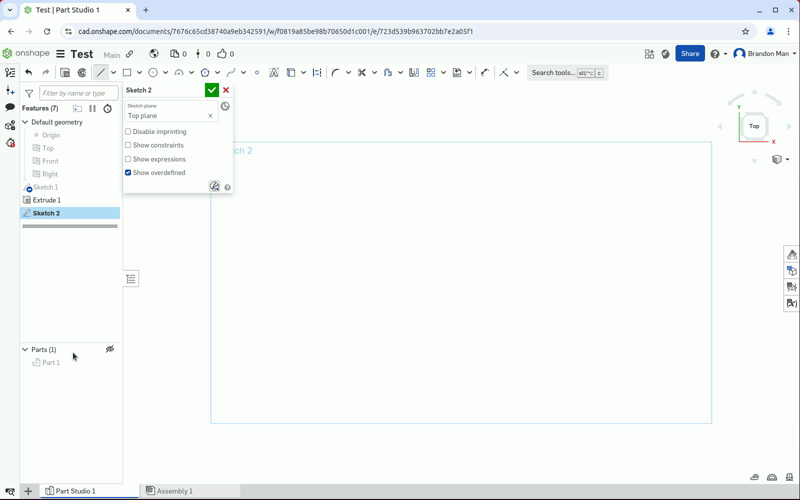
key_down(shift)
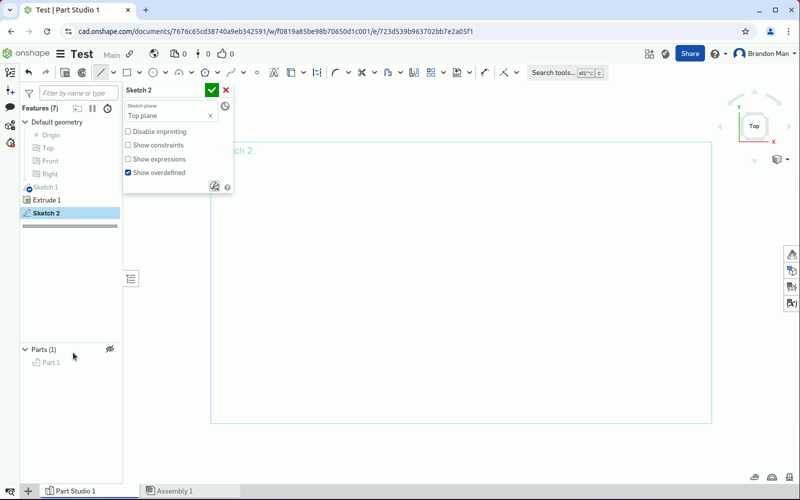
mouse_move(348, 374)
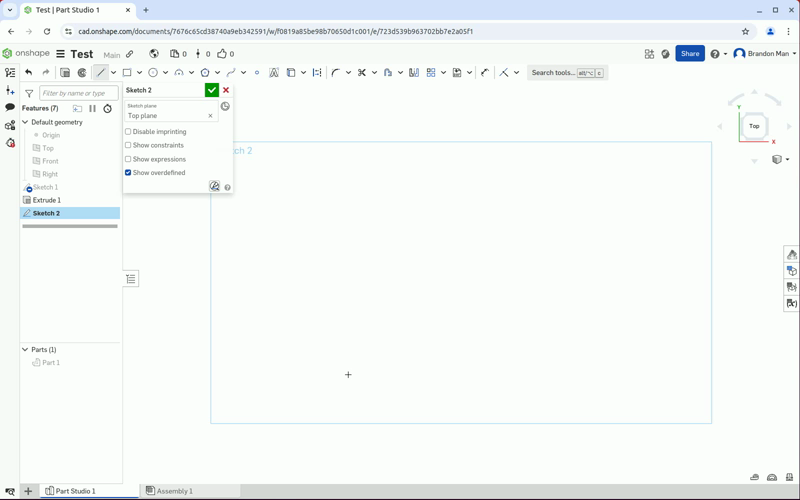
click(348, 374)
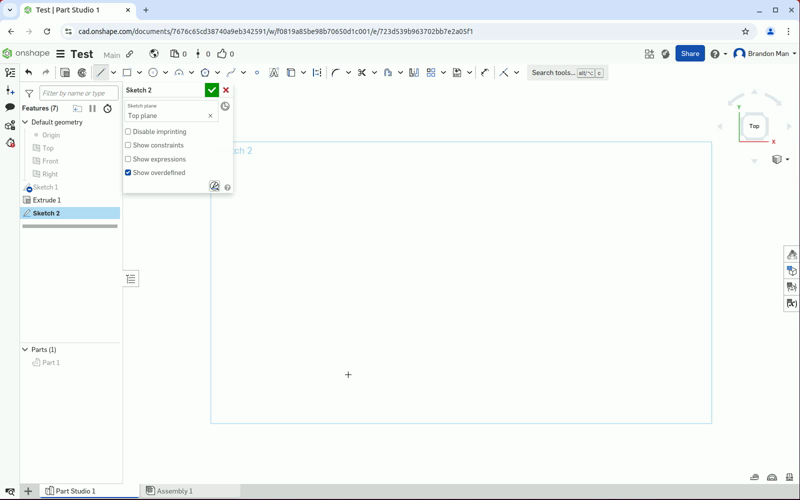
key_up(shift)
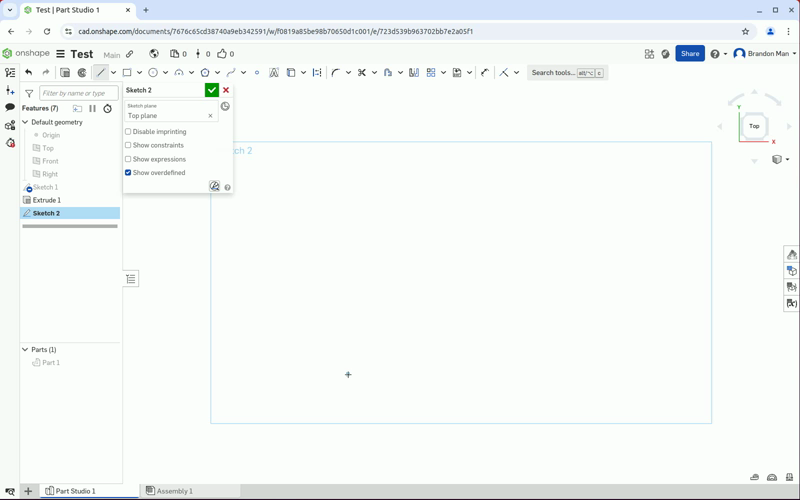
key_down(shift)
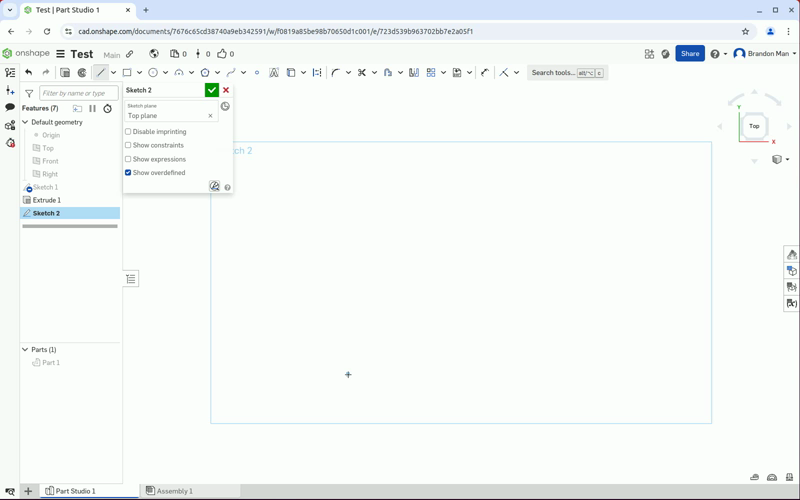
mouse_move(572, 374)
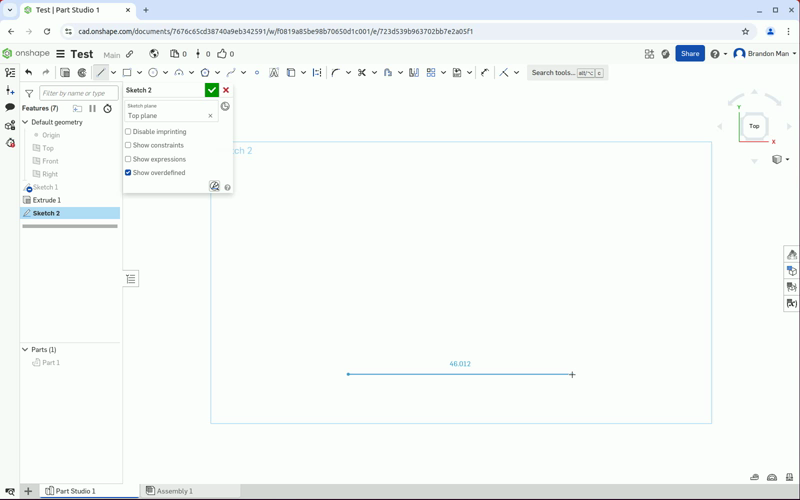
click(572, 374)
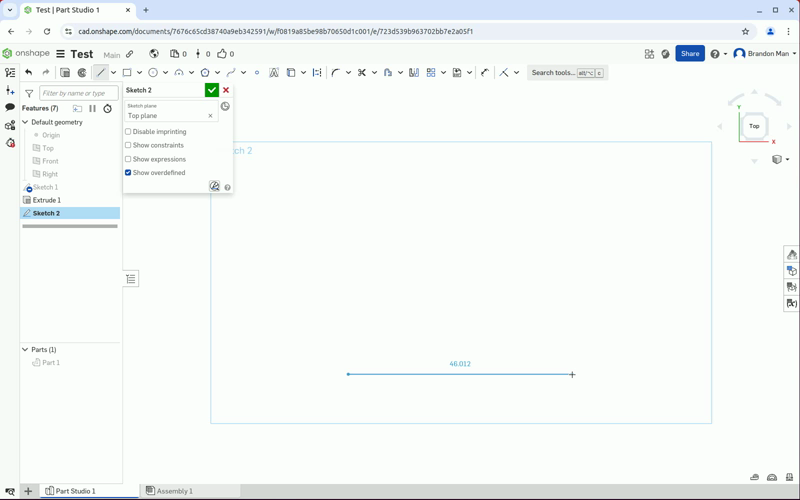
key_up(shift)
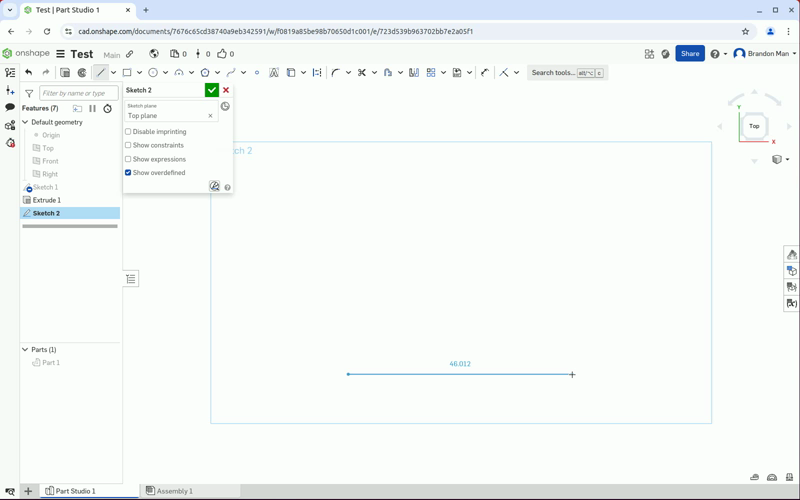
key_down(shift)
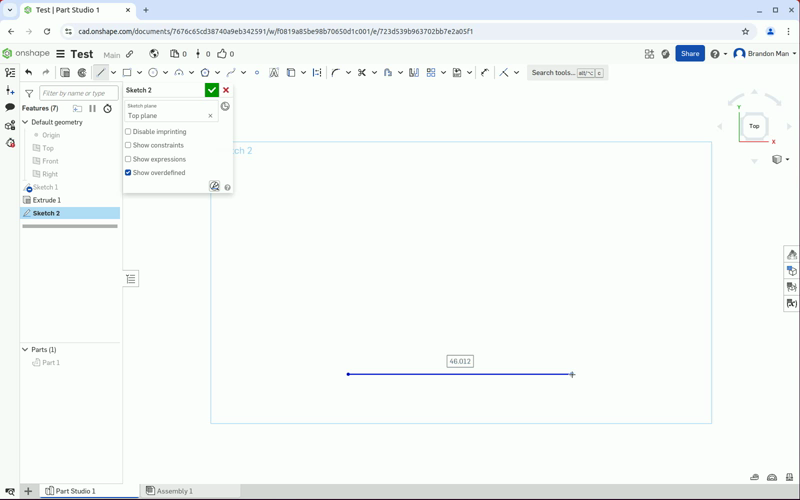
mouse_move(572, 192)
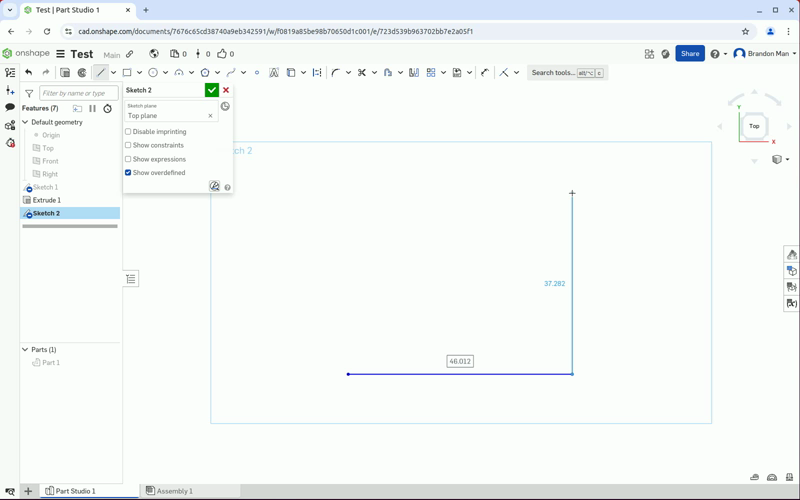
click(572, 192)
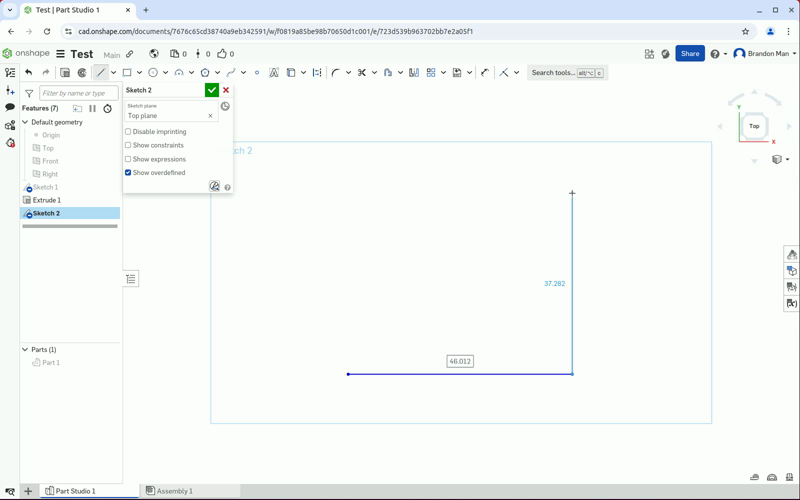
key_up(shift)
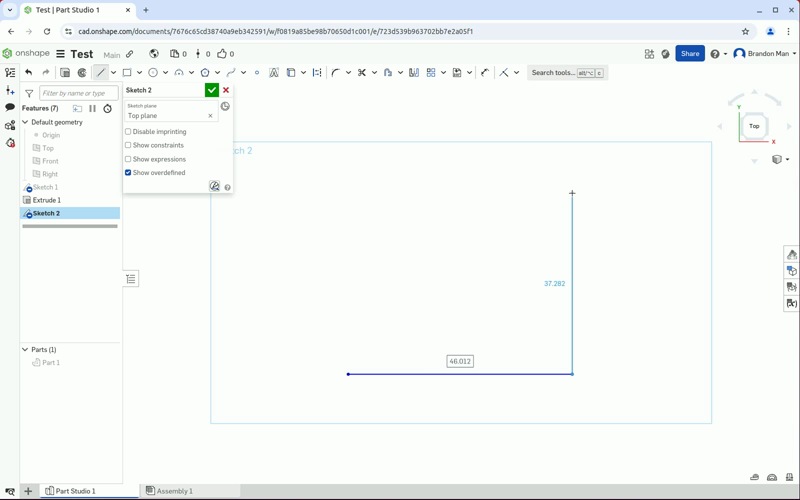
key_down(shift)
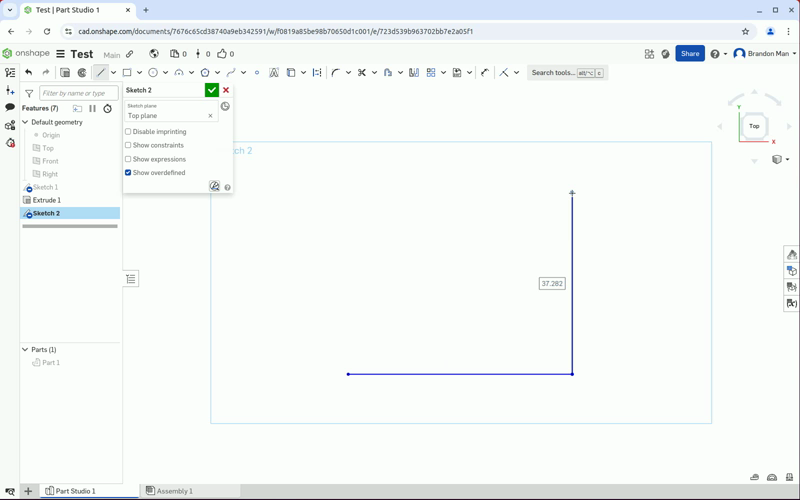
mouse_move(348, 192)
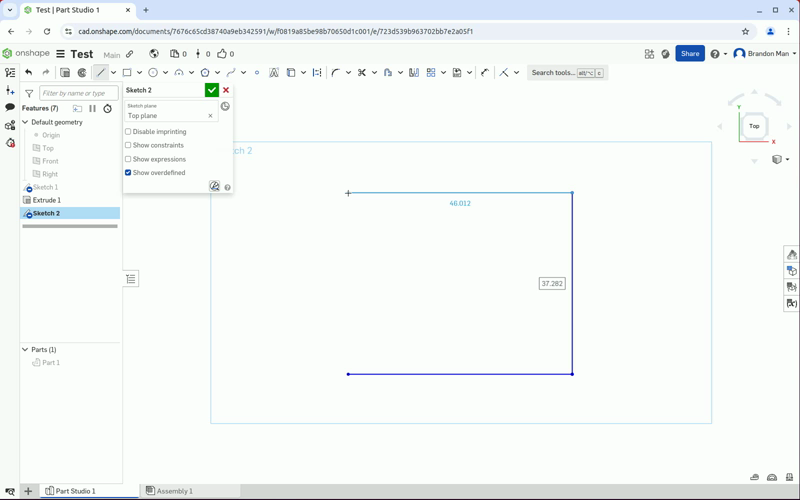
click(348, 192)
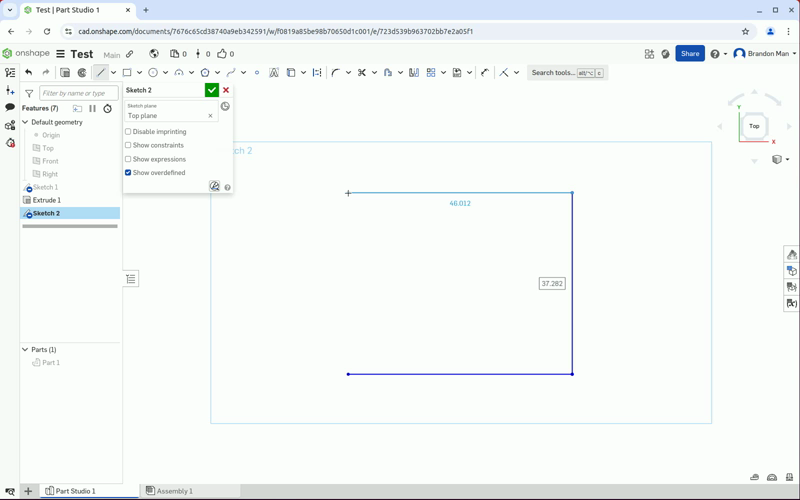
key_up(shift)
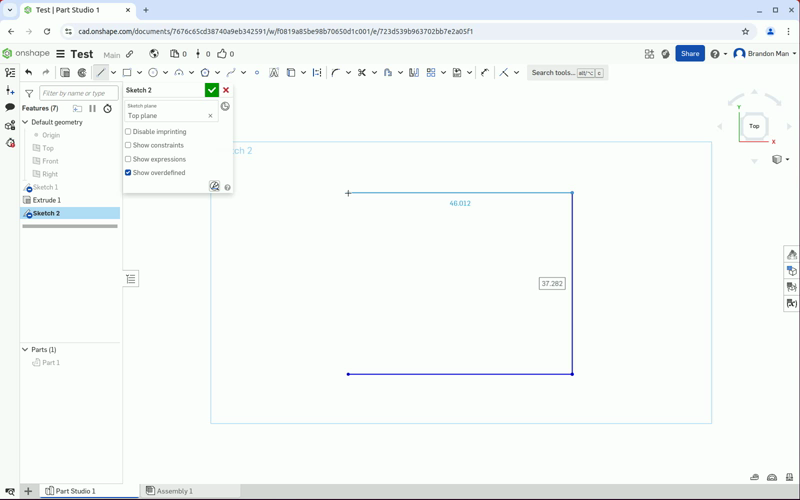
key_down(shift)
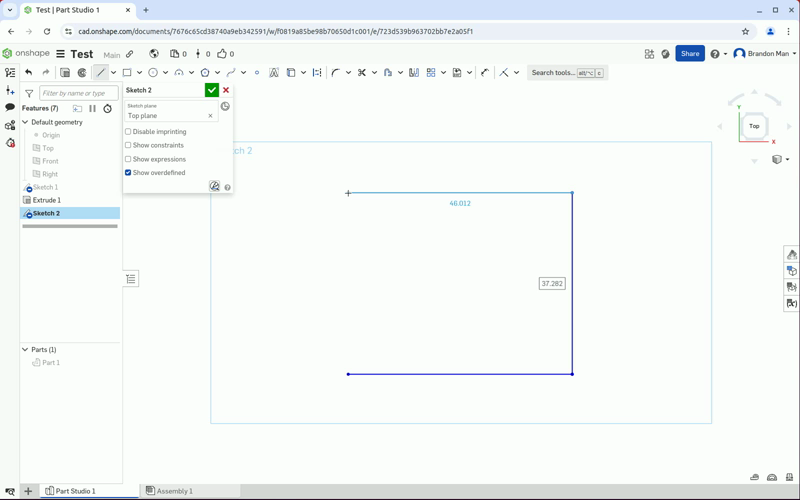
mouse_move(348, 374)
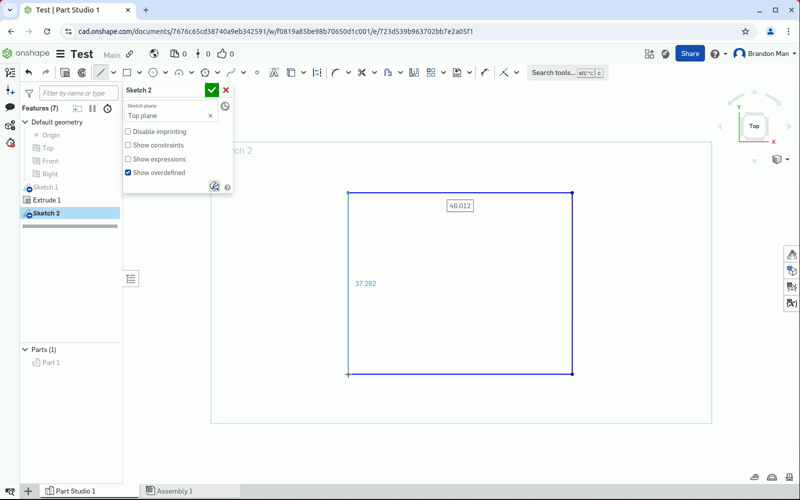
key_up(shift)
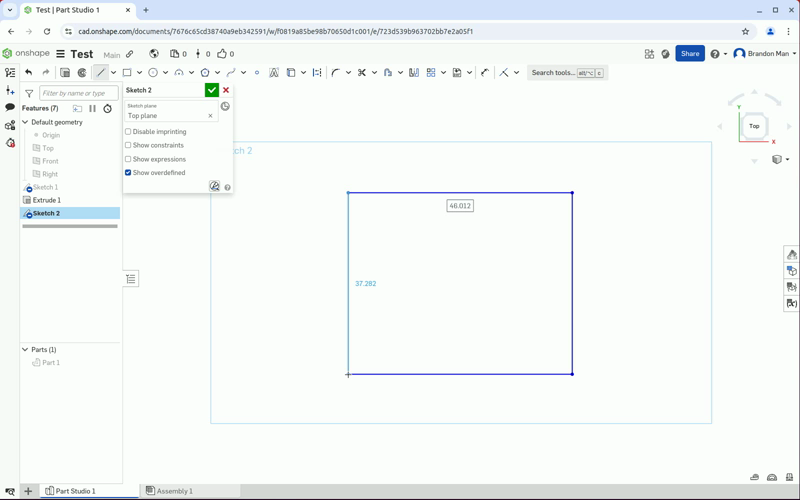
click(348, 374)
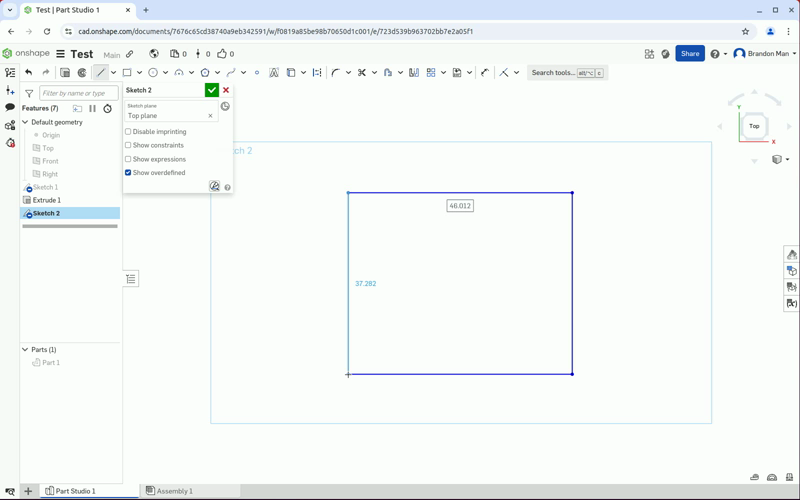
key(esc)
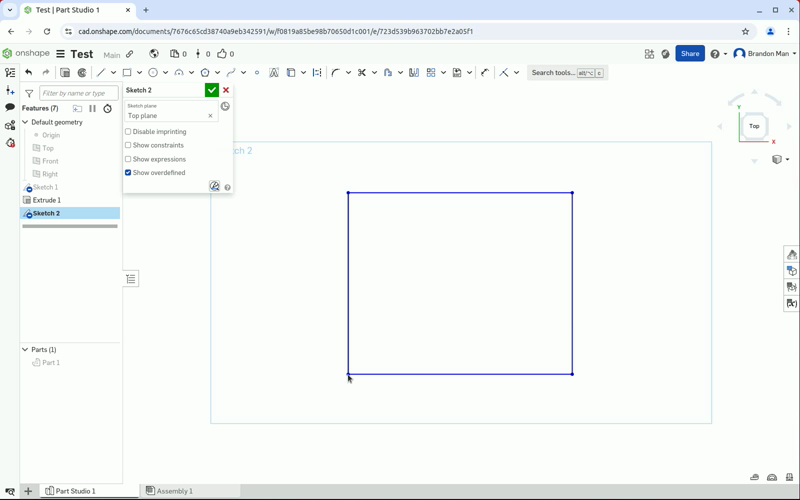
key(l)
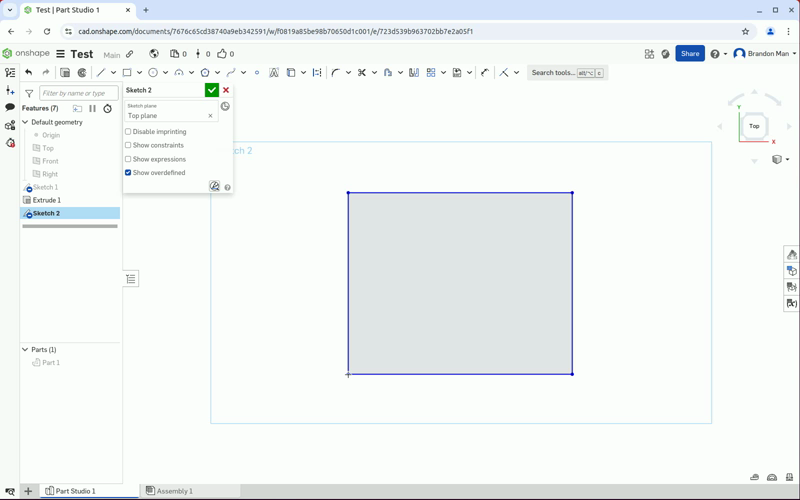
key_down(shift)
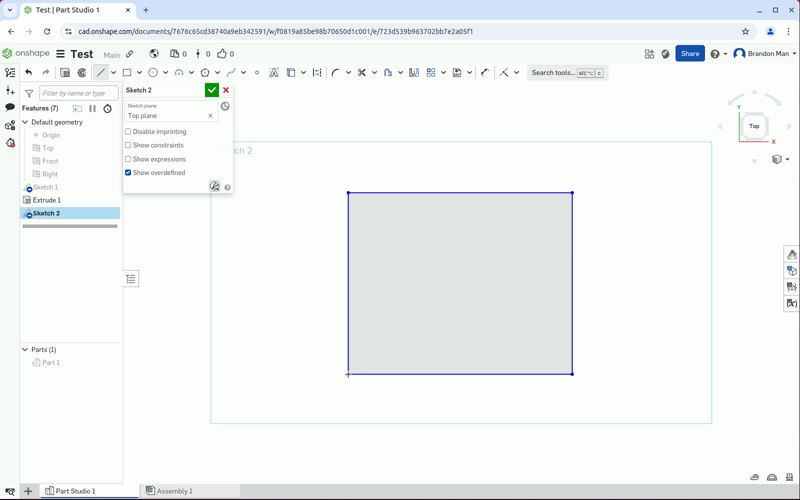
mouse_move(353, 369)
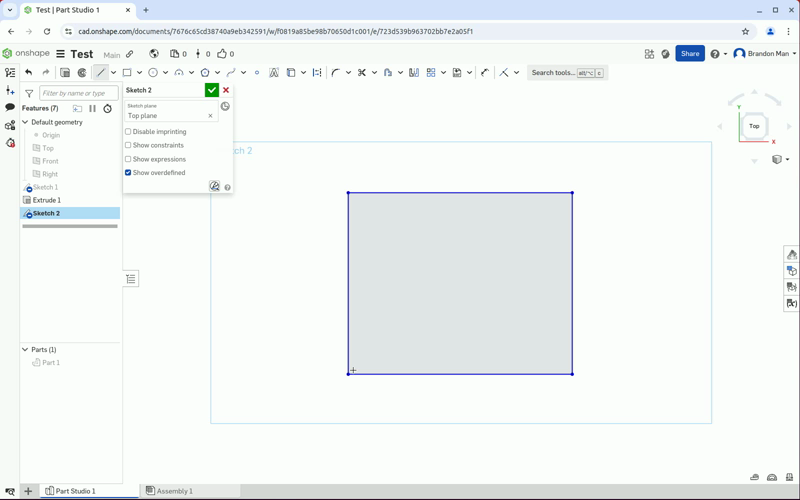
click(353, 369)
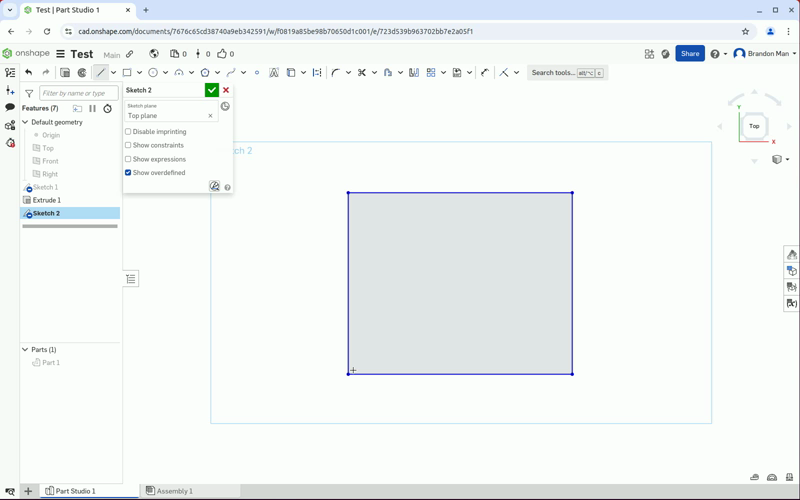
key_up(shift)
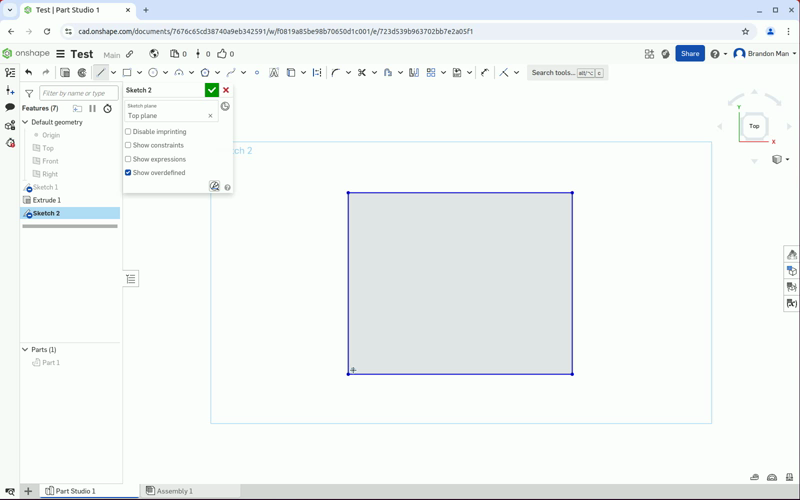
key_down(shift)
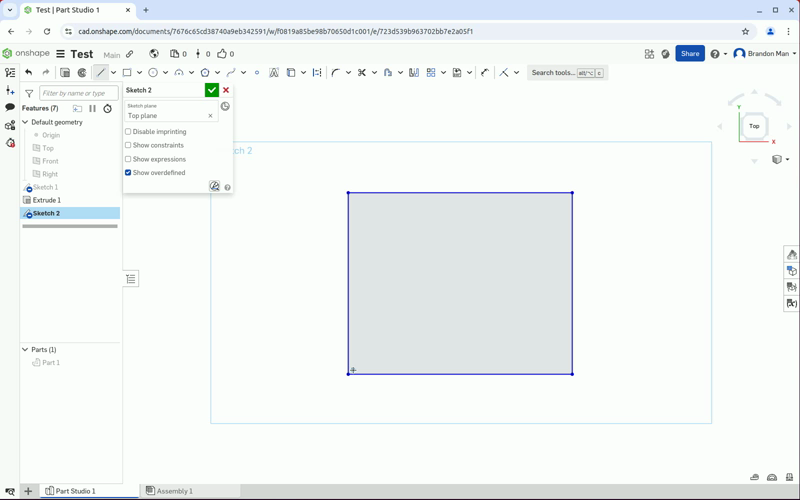
mouse_move(567, 369)
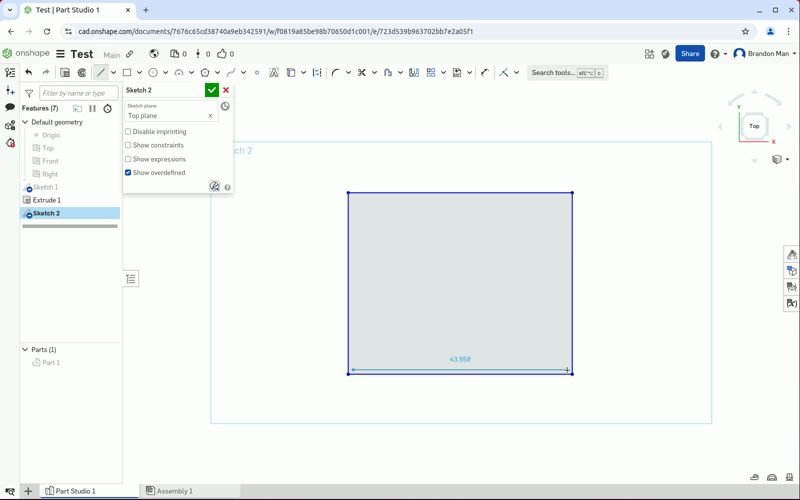
click(567, 369)
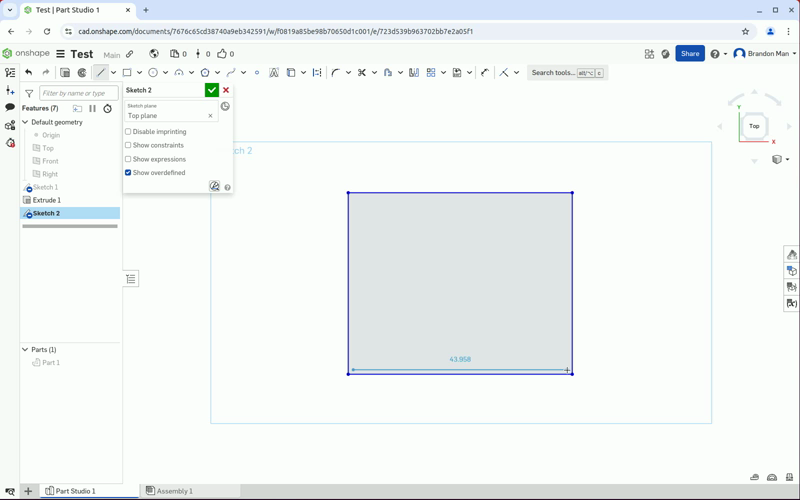
key_up(shift)
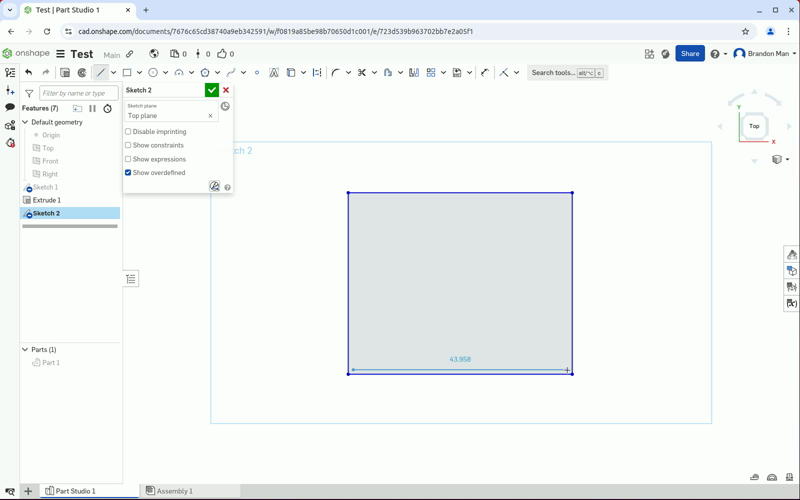
key_down(shift)
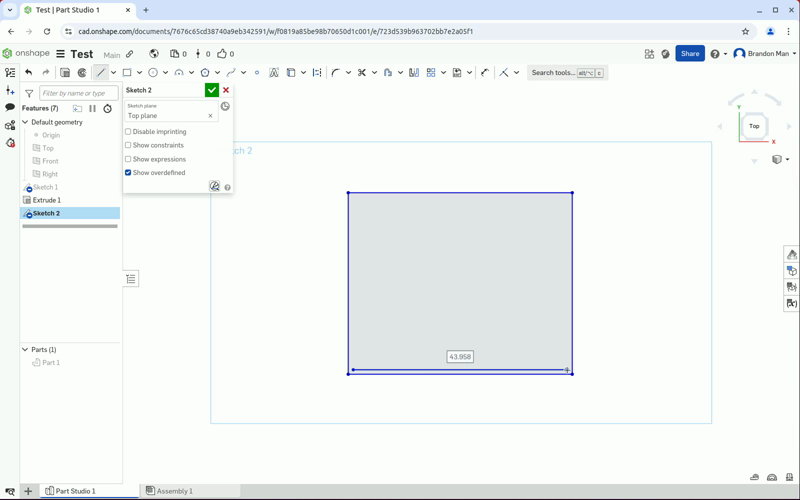
mouse_move(567, 197)
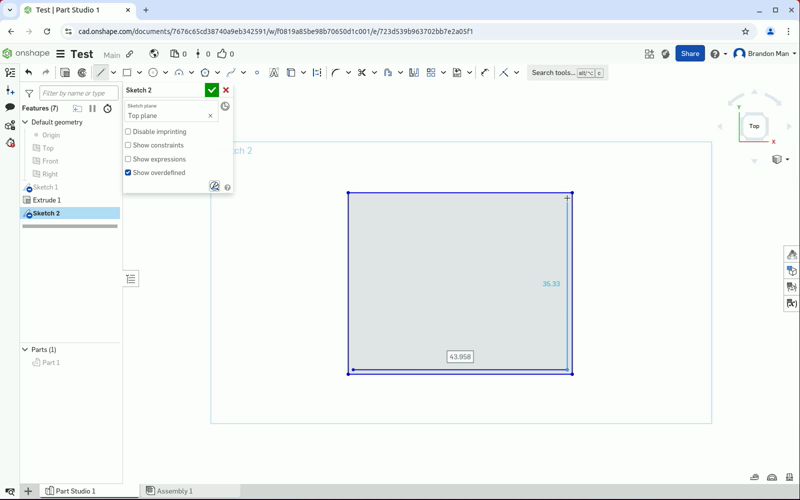
click(567, 197)
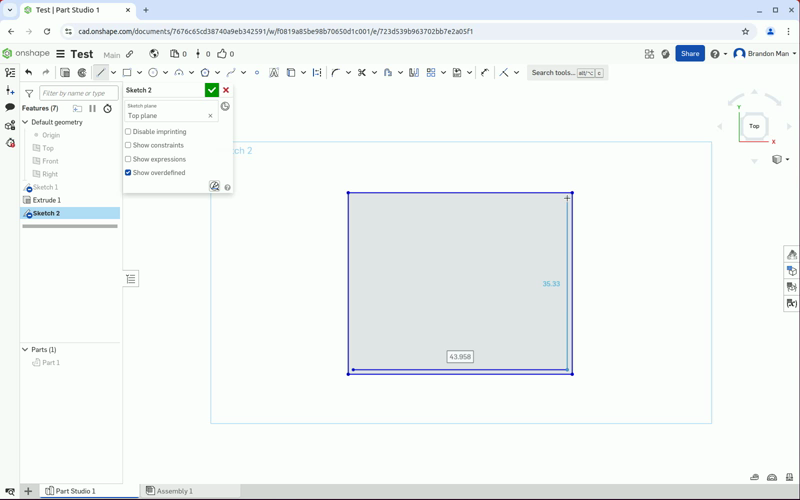
key_up(shift)
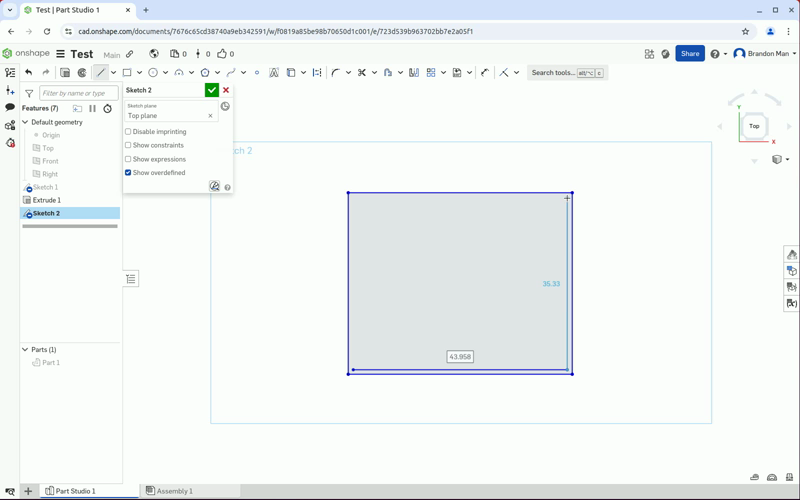
key_down(shift)
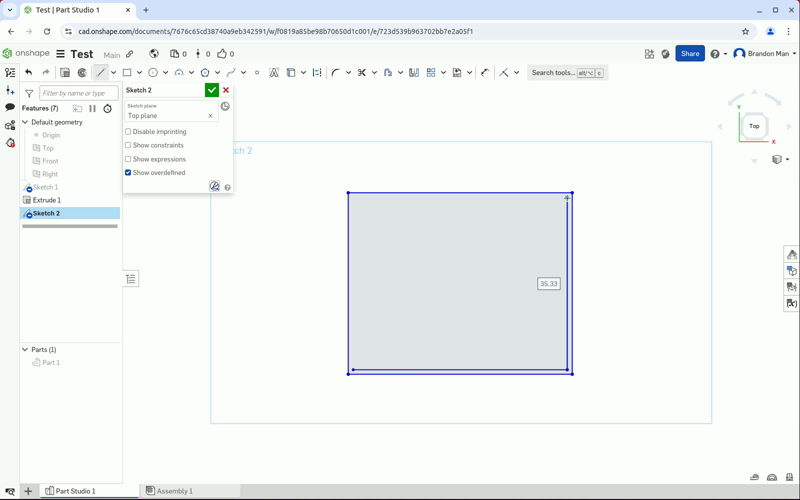
mouse_move(353, 197)
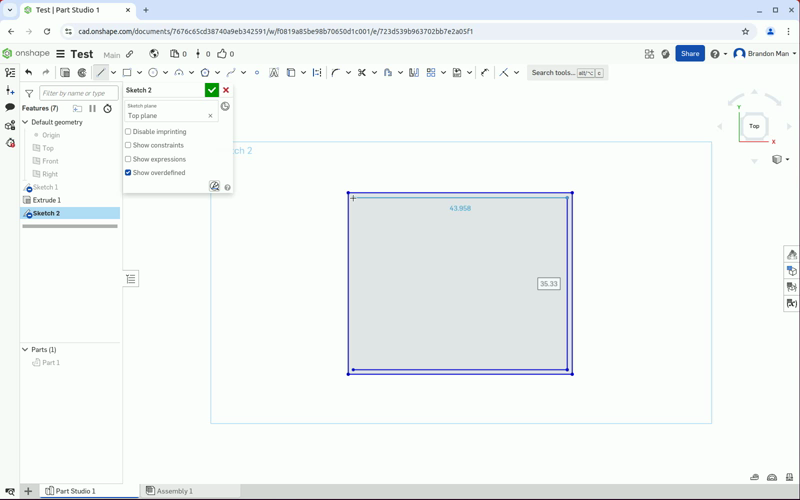
click(353, 197)
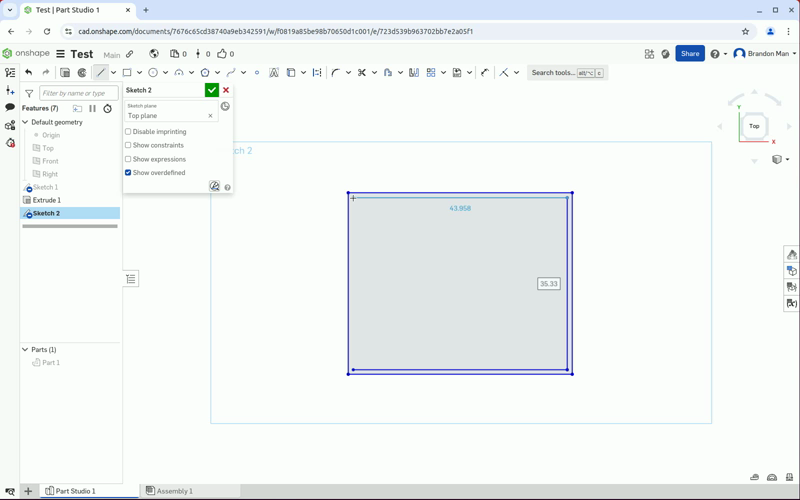
key_up(shift)
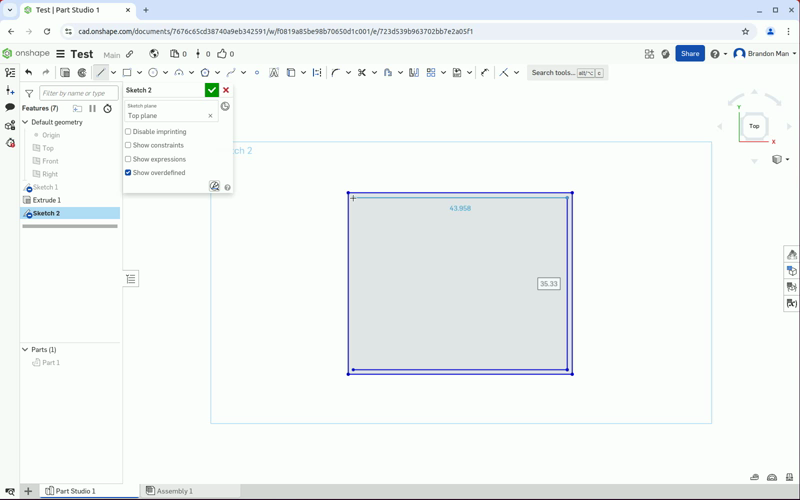
key_down(shift)
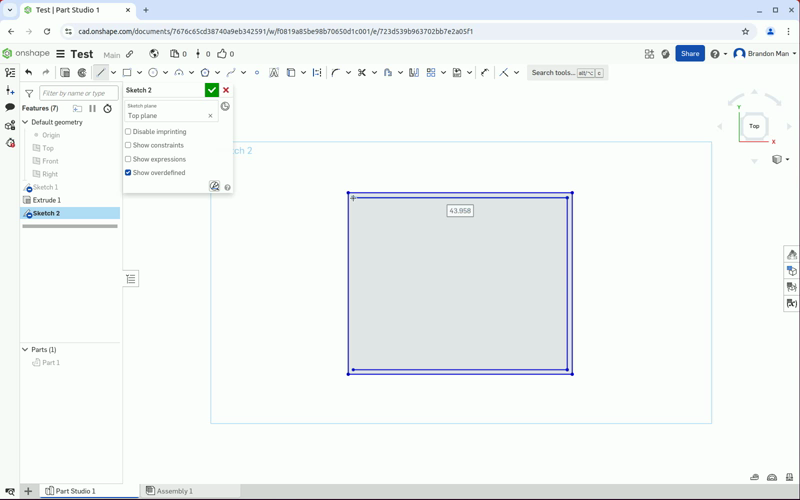
mouse_move(353, 369)
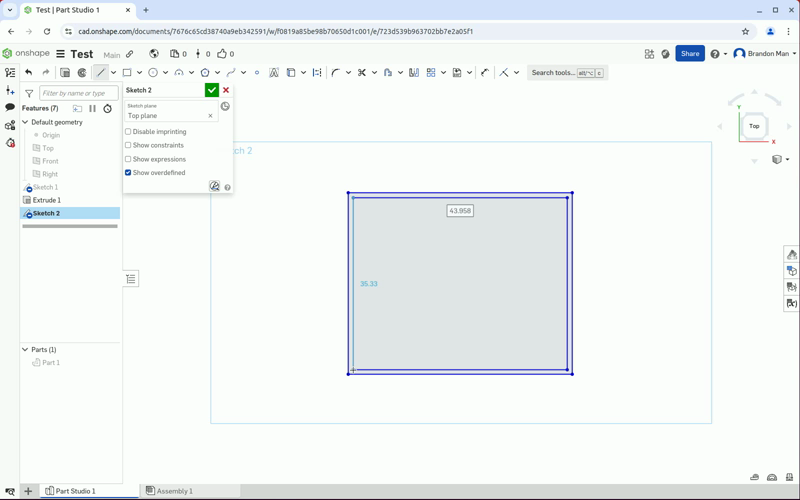
key_up(shift)
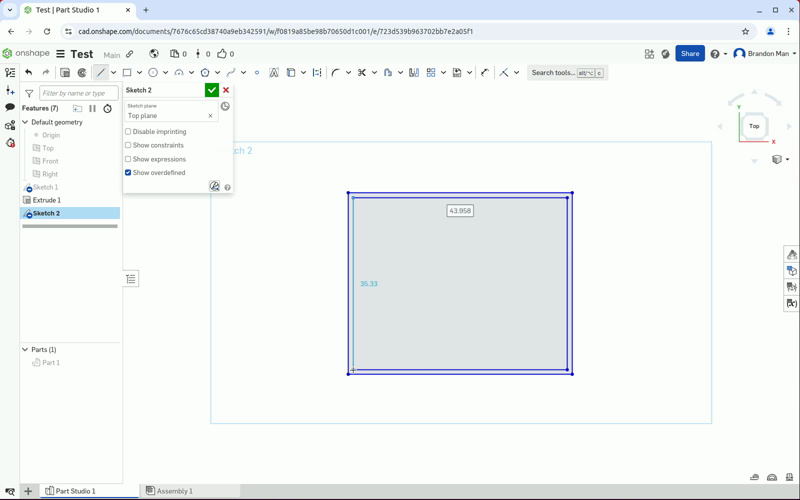
click(353, 369)
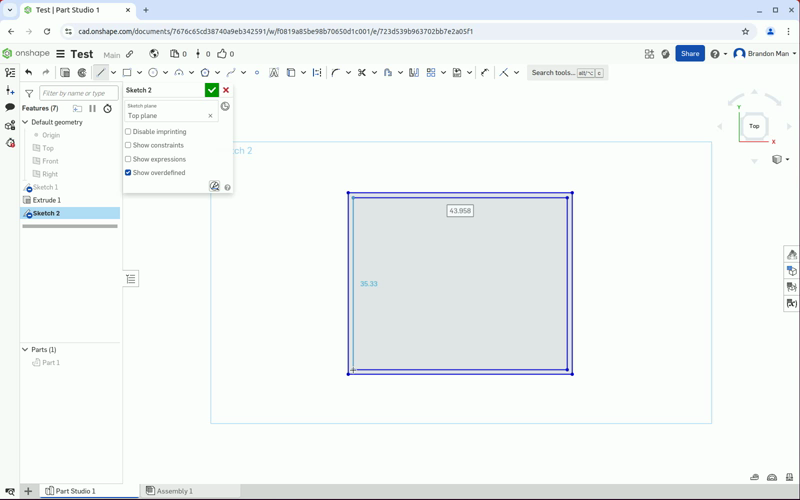
key(esc)
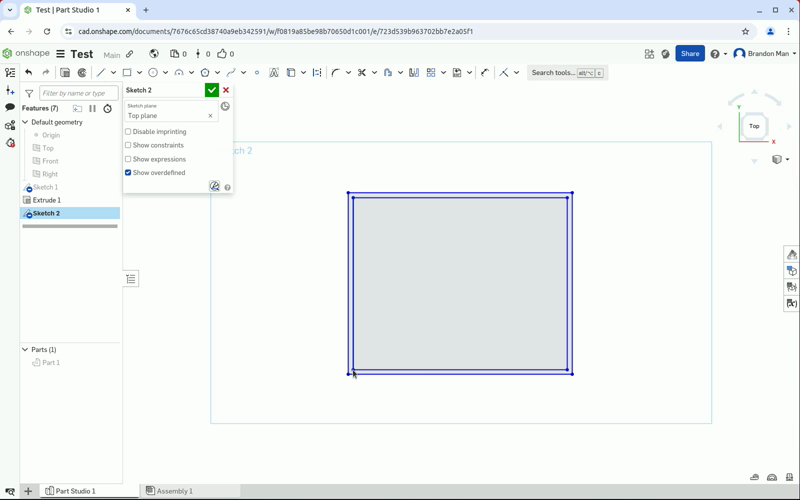
mouse_move(350, 195)
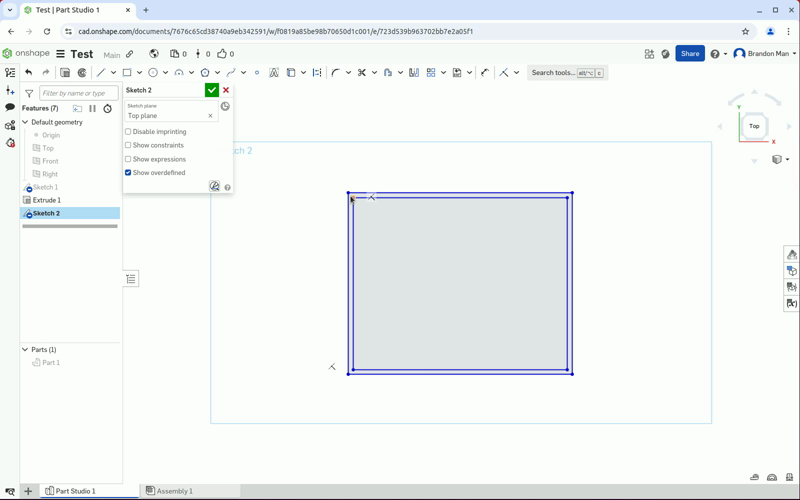
click(350, 195)
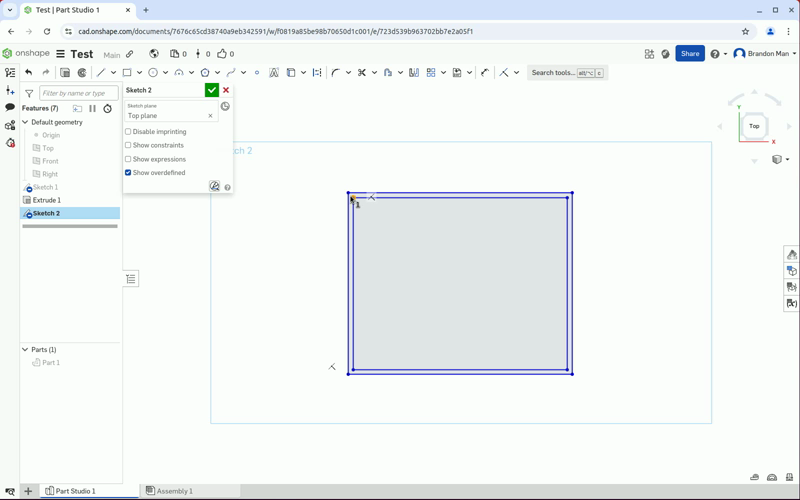
mouse_move(73, 352)
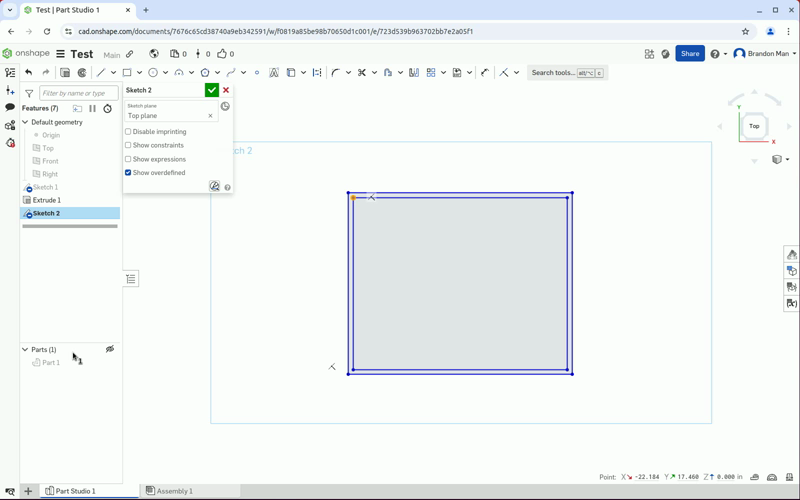
key(shift+y)
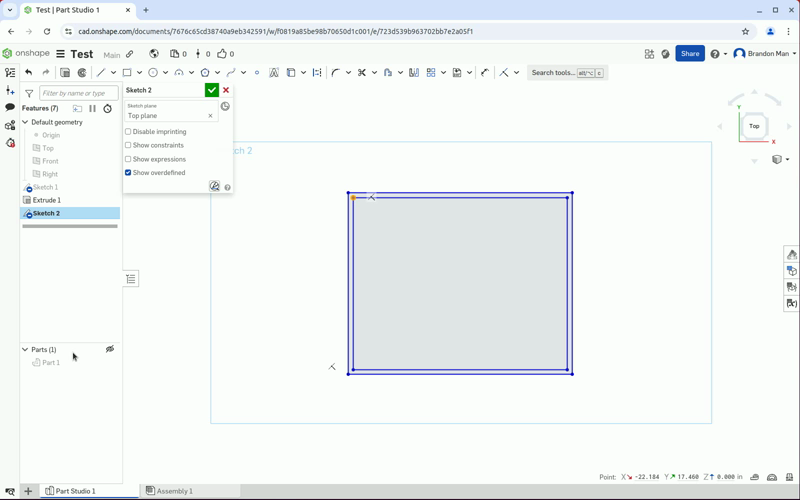
key(shift+e)
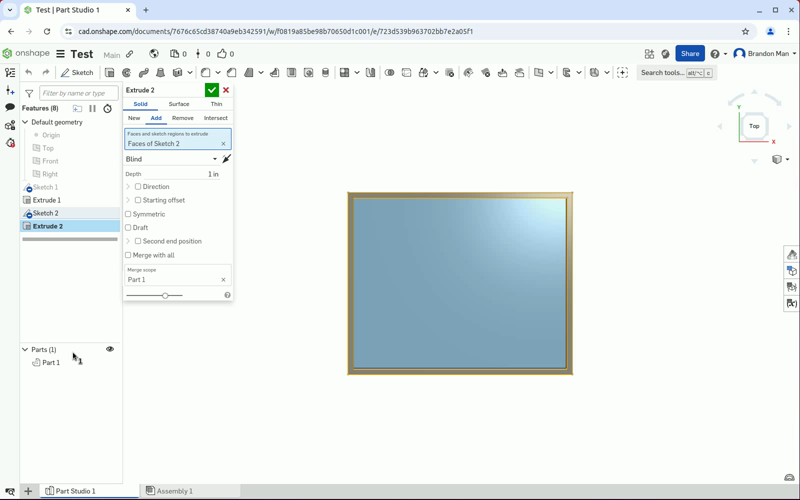
mouse_move(143, 106)
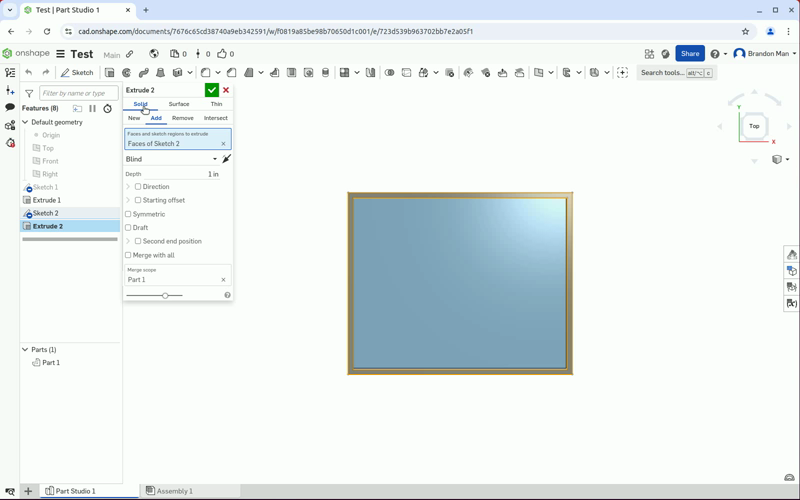
click(143, 106)
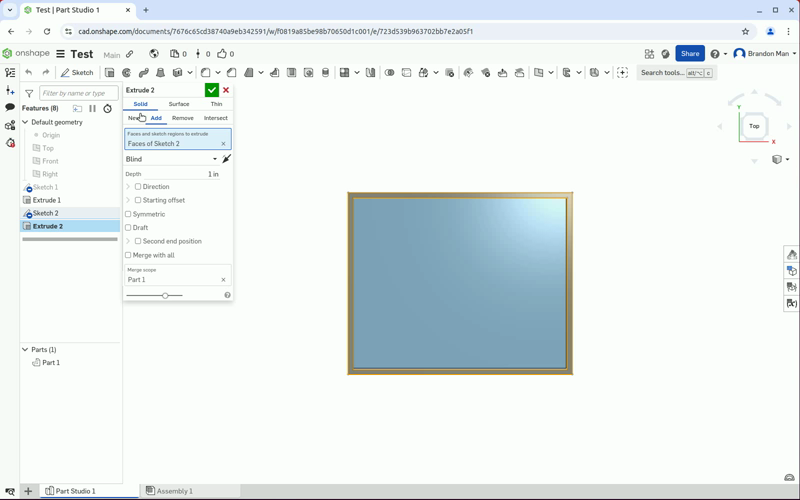
mouse_move(137, 120)
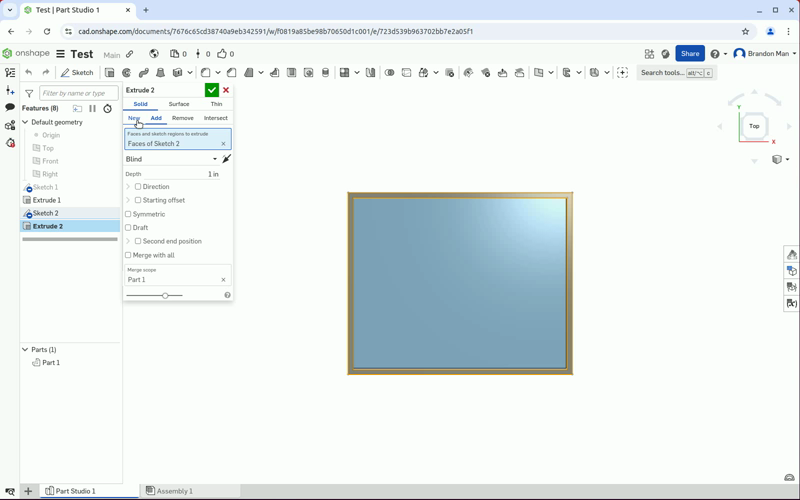
click(137, 120)
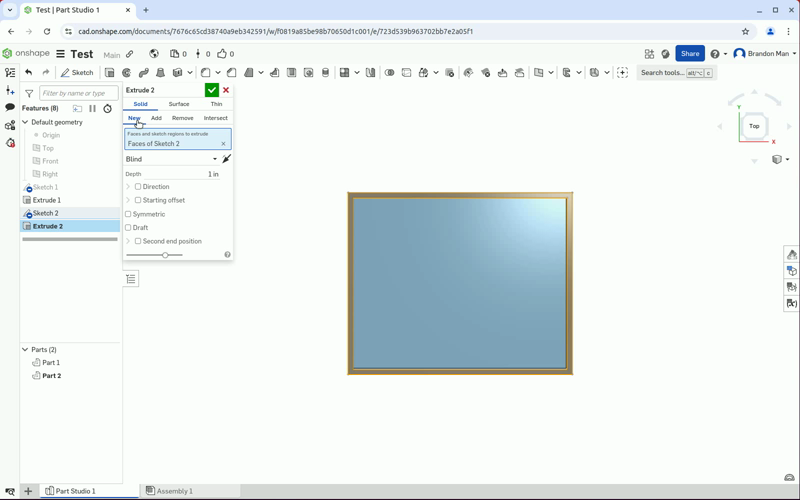
key(tab, 4)
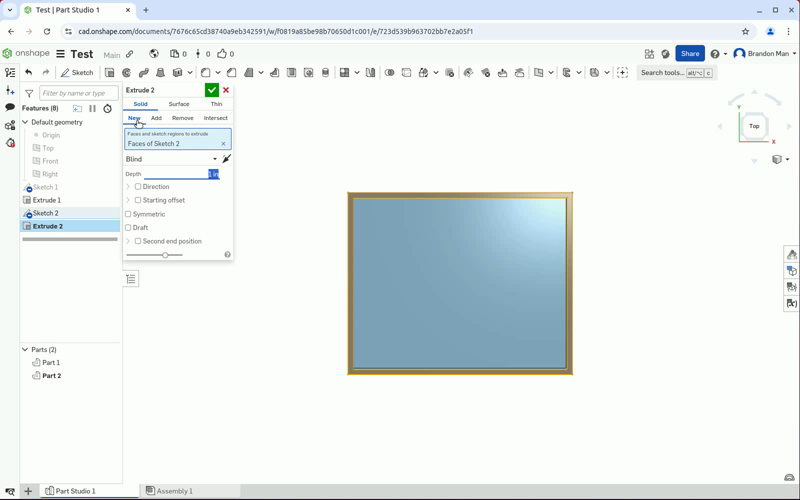
text(1.444)
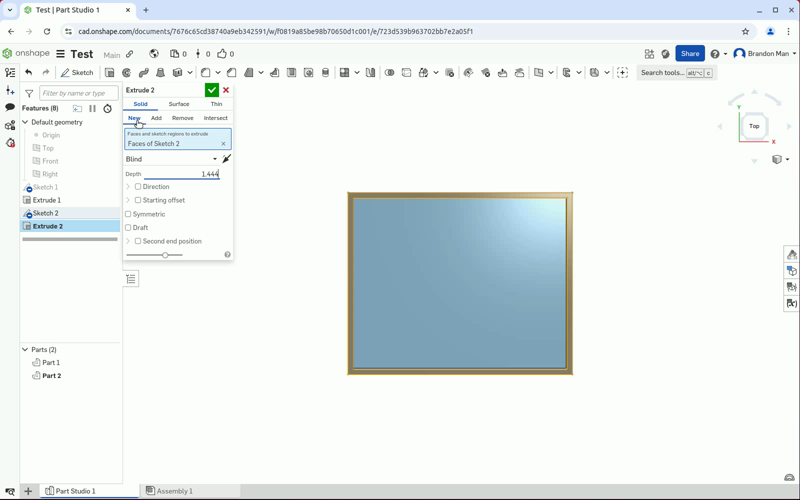
key(enter)
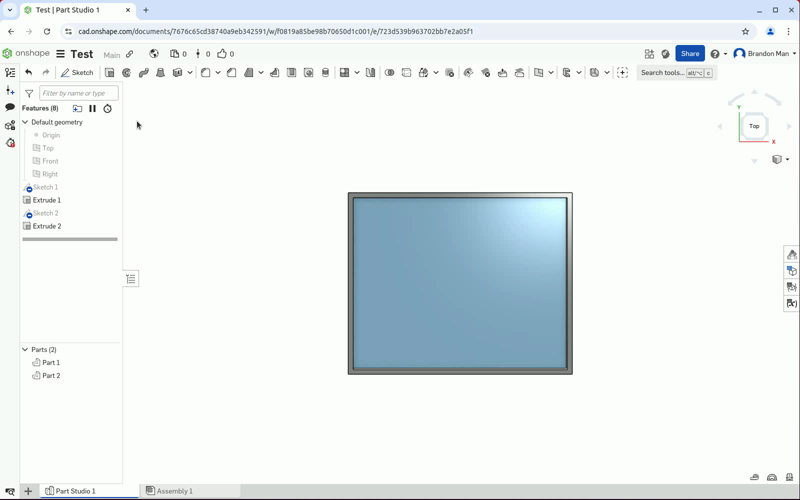
key(shift+h)
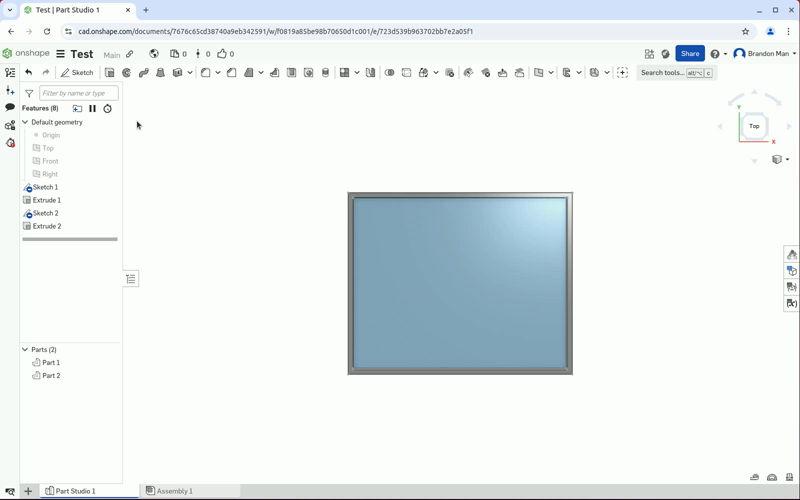
key(shift+h)
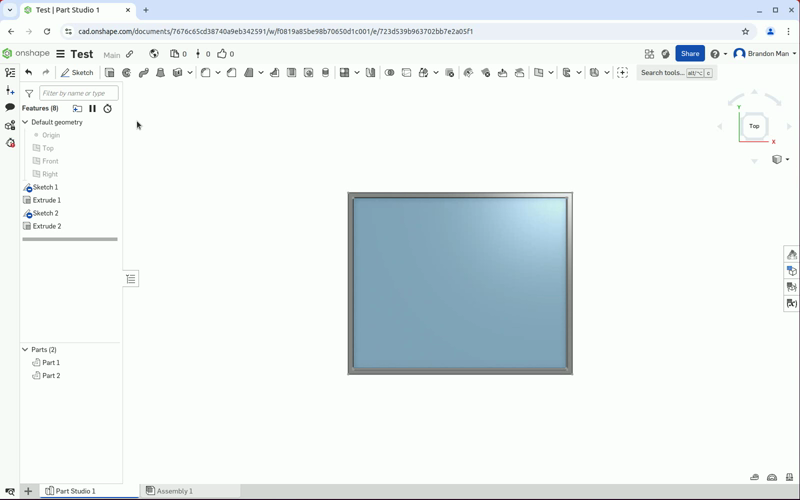
key(shift+7)
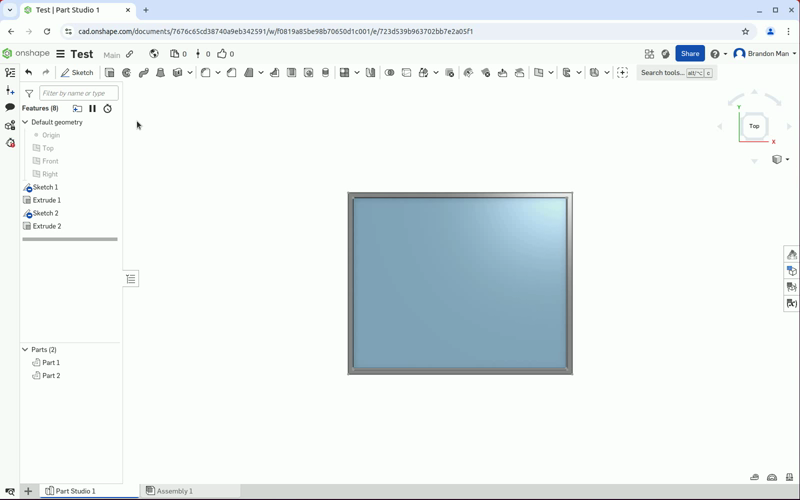
key(up, 3)
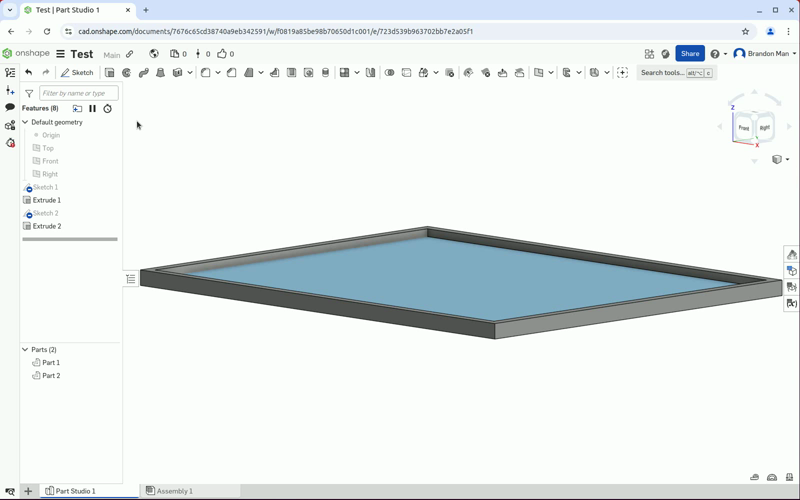
key(left, 3)
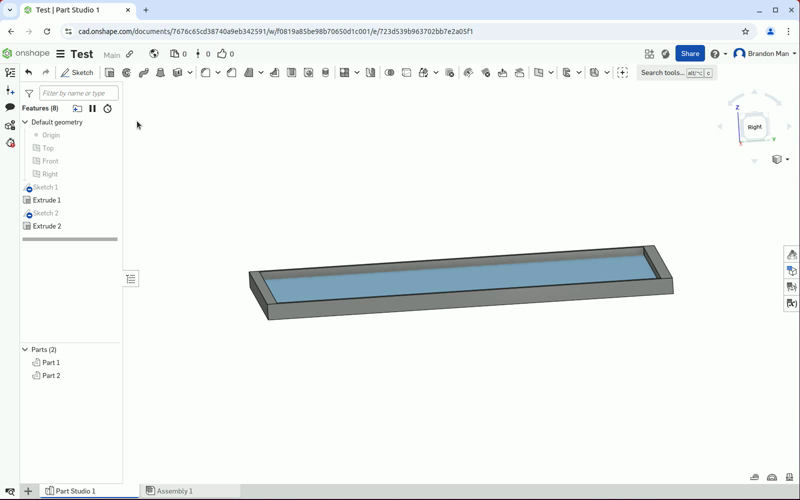
key(right, 3)
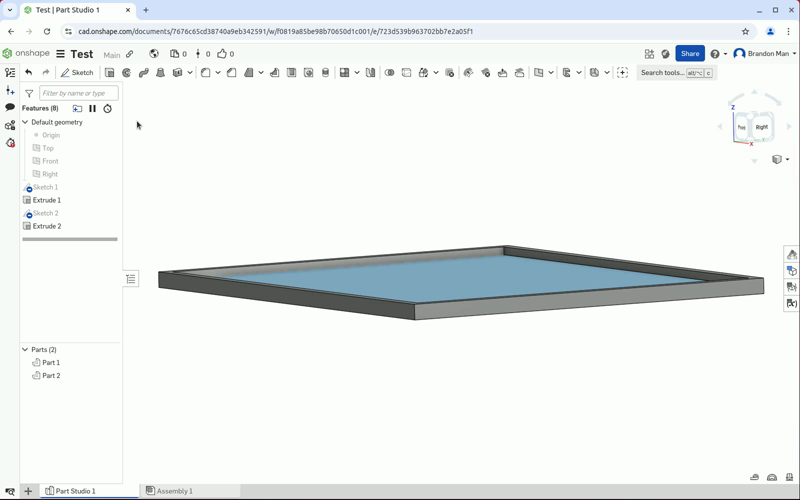
key(down, 3)
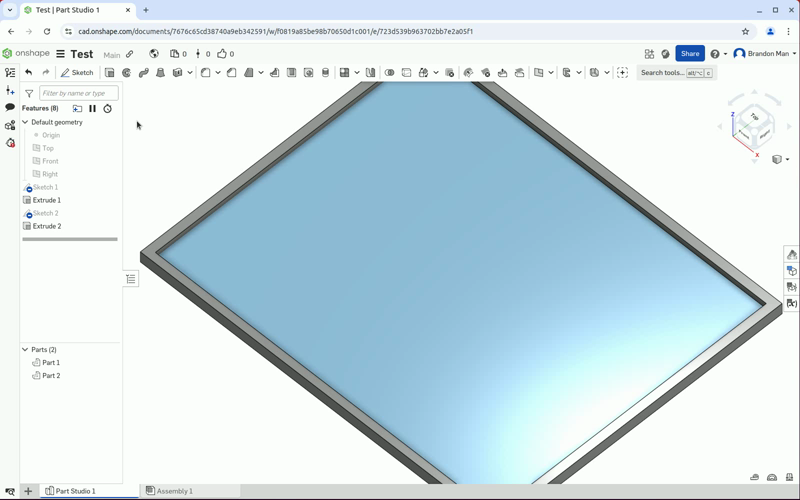
mouse_move(73, 189)
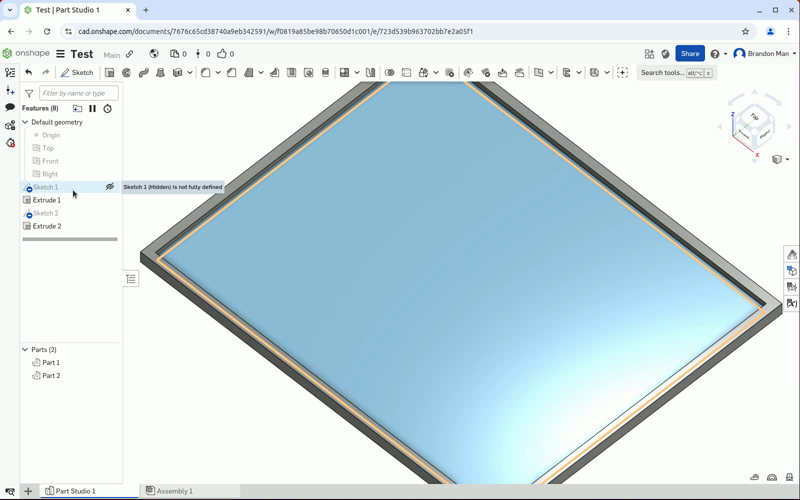
click(73, 189)